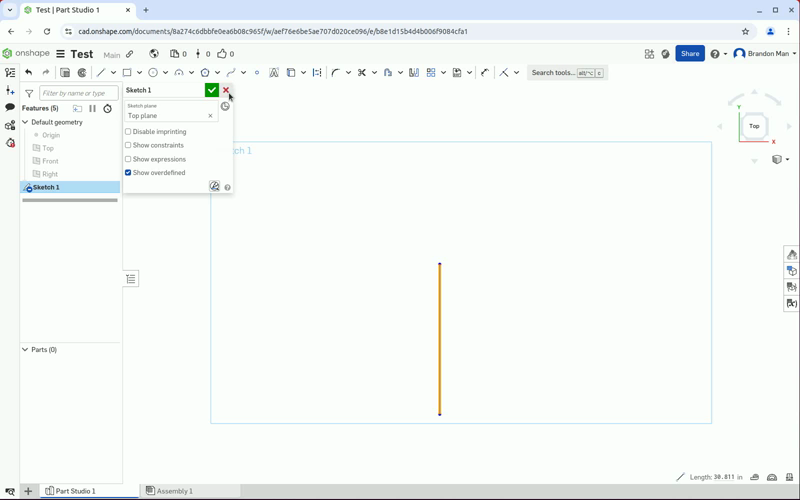
key(shift+h)
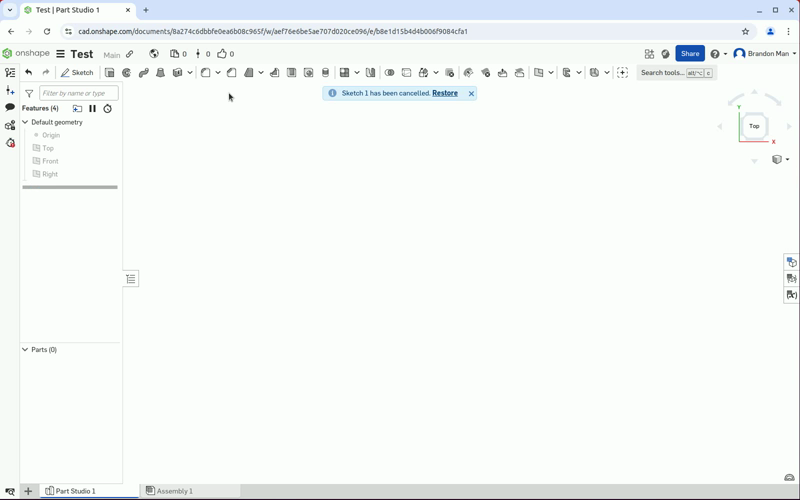
mouse_move(73, 352)
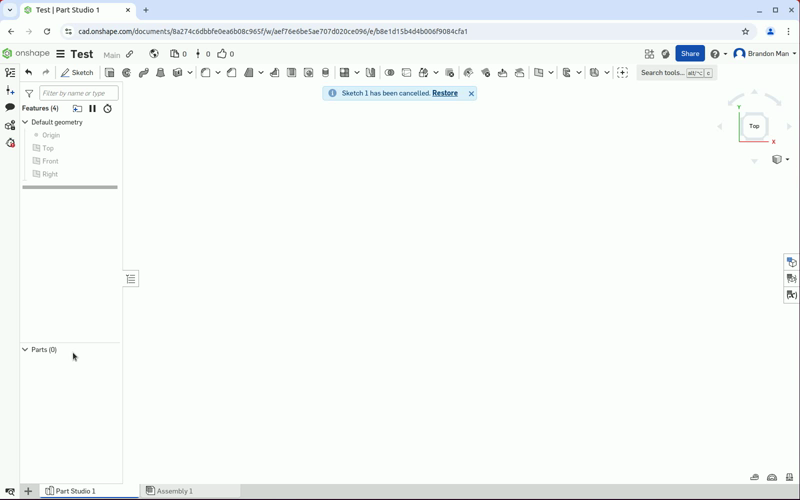
key(y)
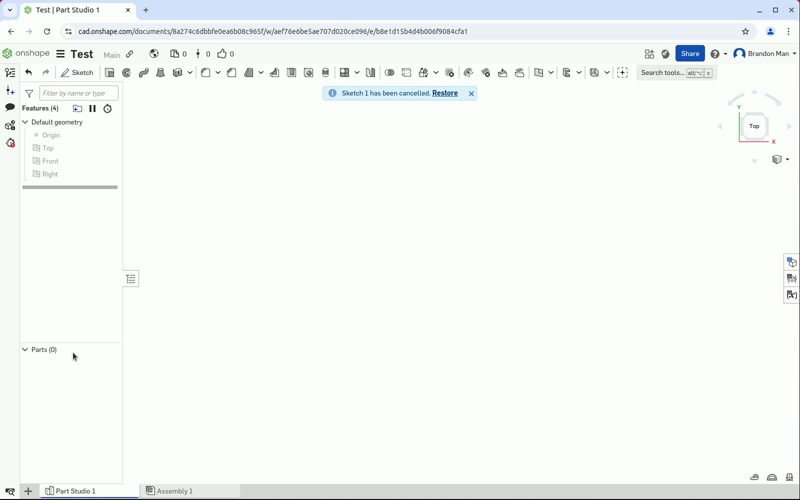
key(shift+p)
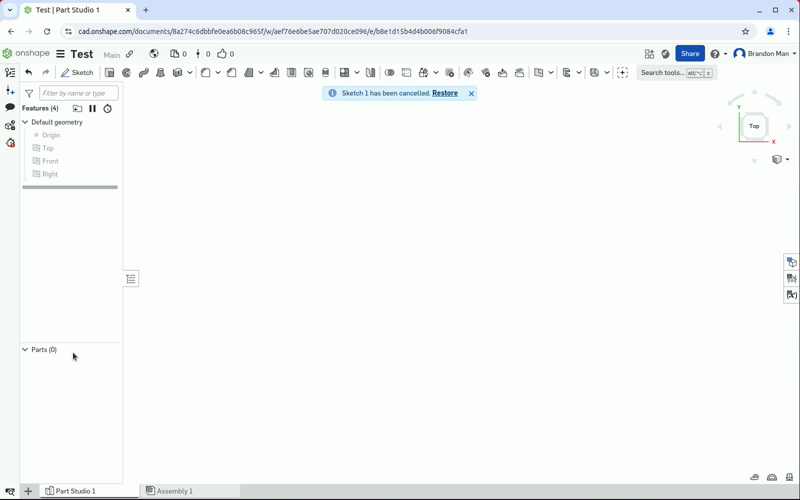
key(space)
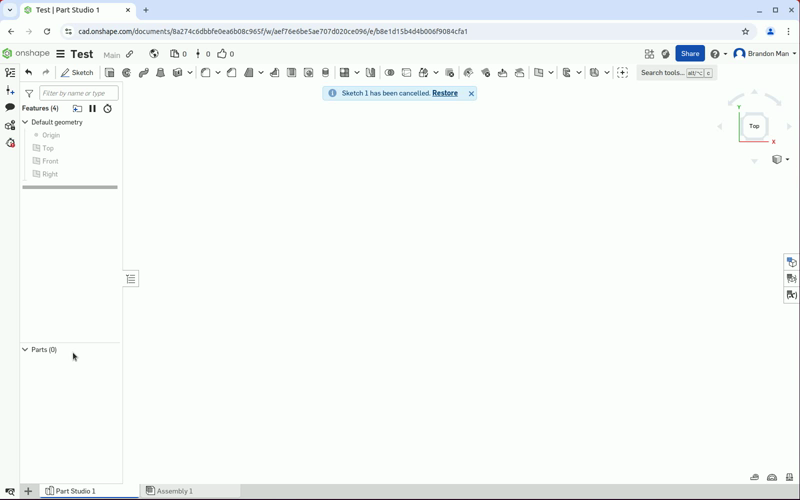
key_down(shift)
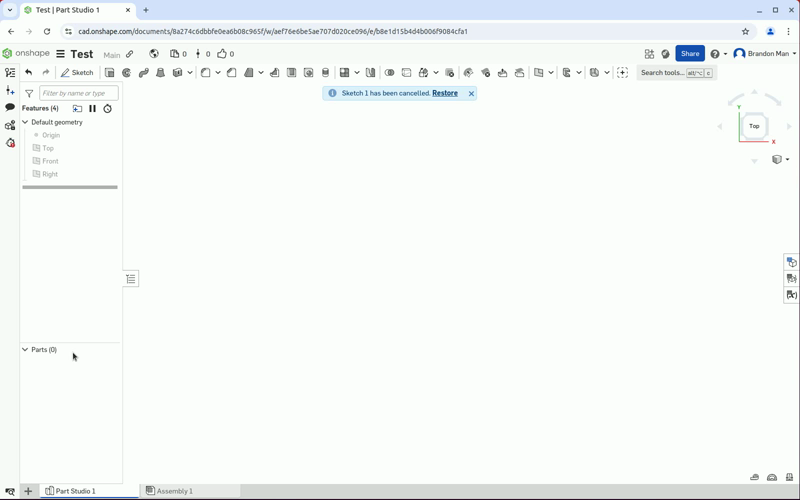
key(up)
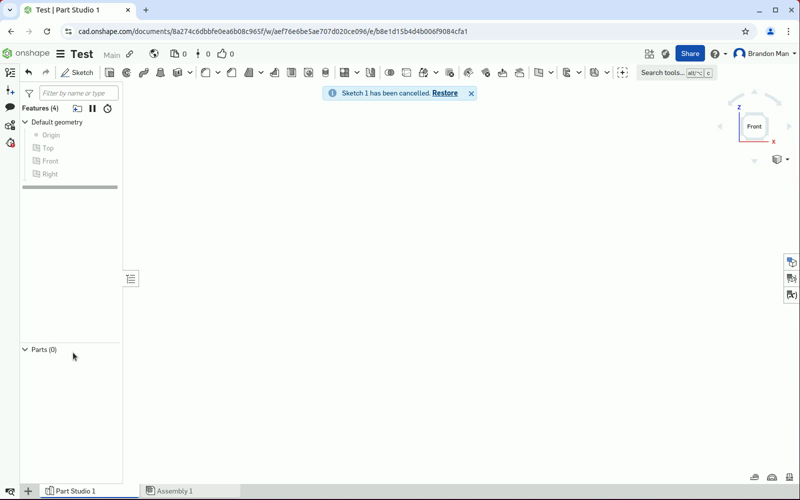
key_up(shift)
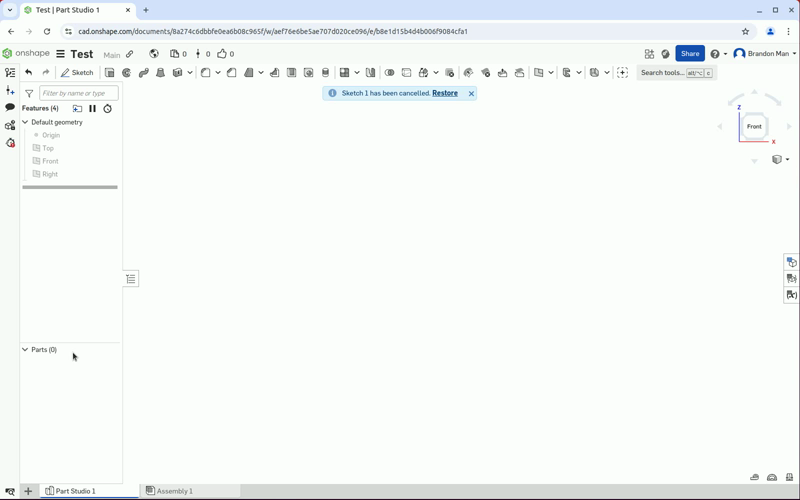
key(space)
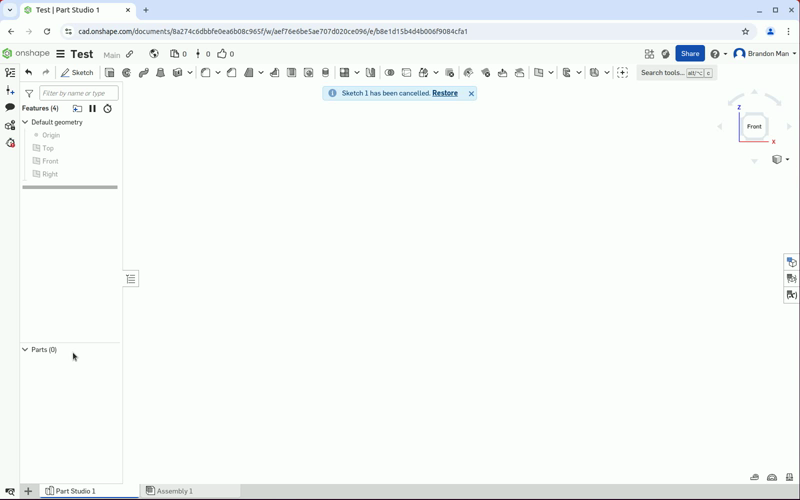
key_down(shift)
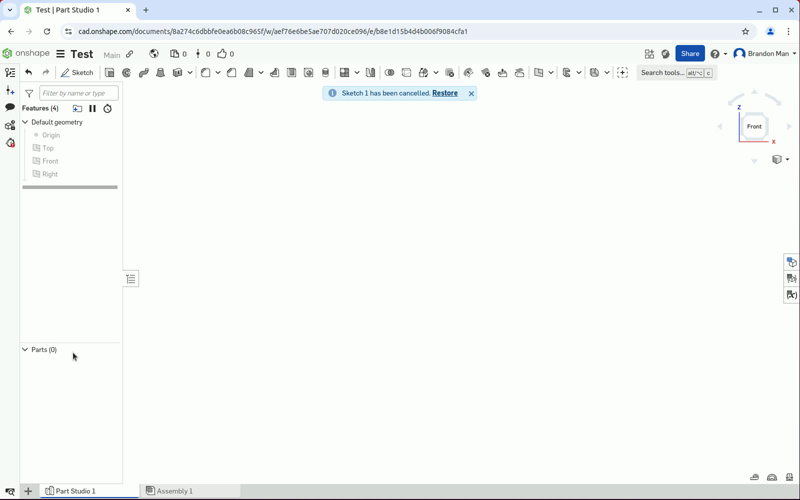
key(left)
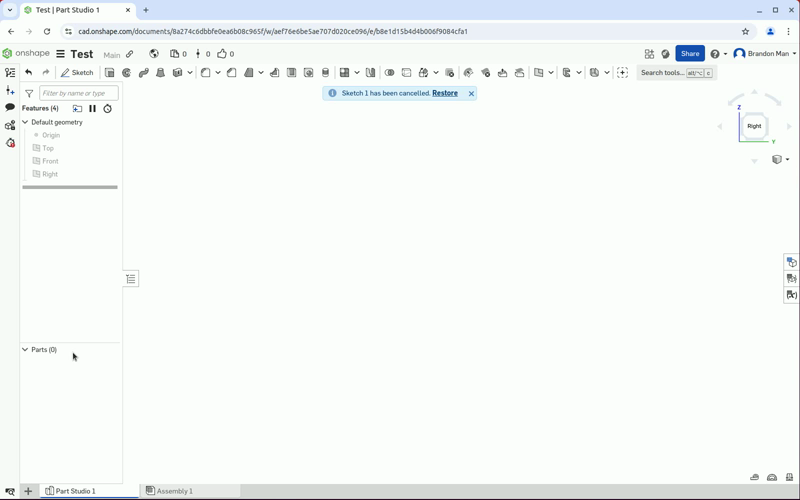
key_up(shift)
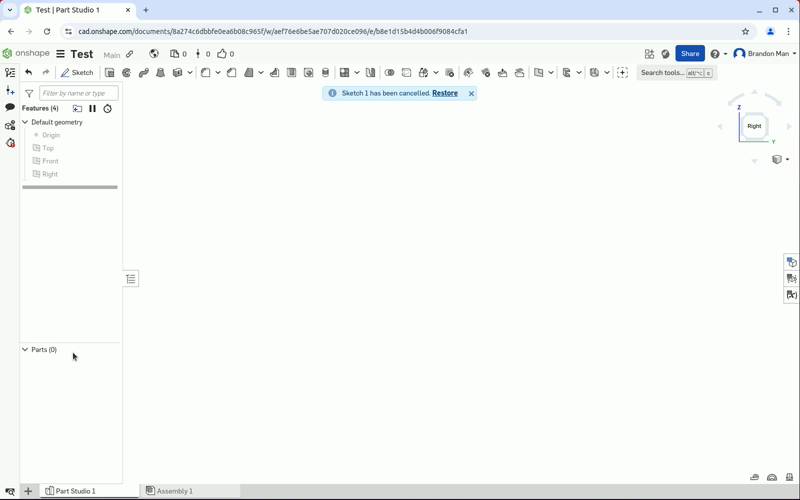
mouse_move(73, 352)
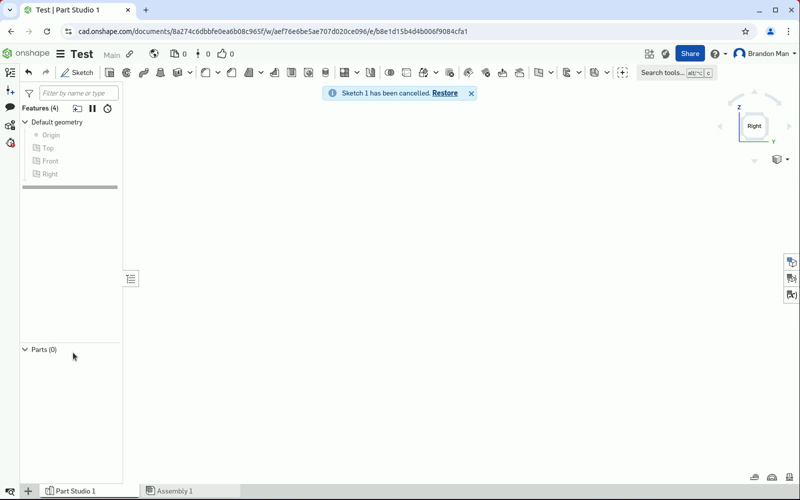
key(shift+y)
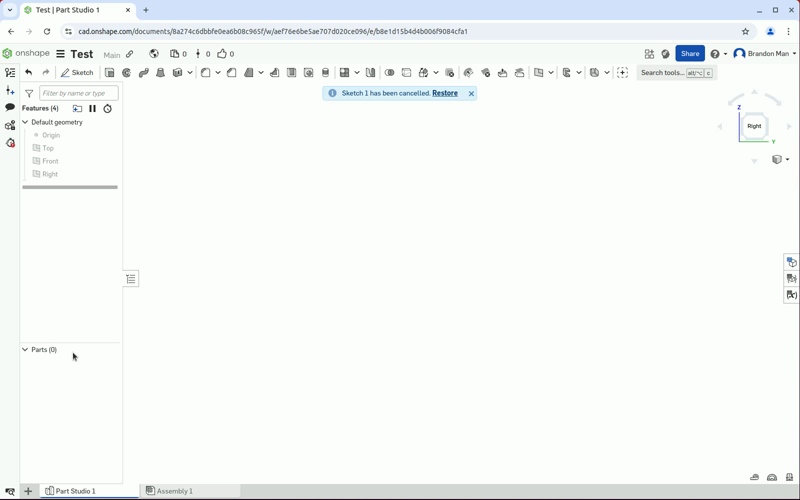
key(shift+s)
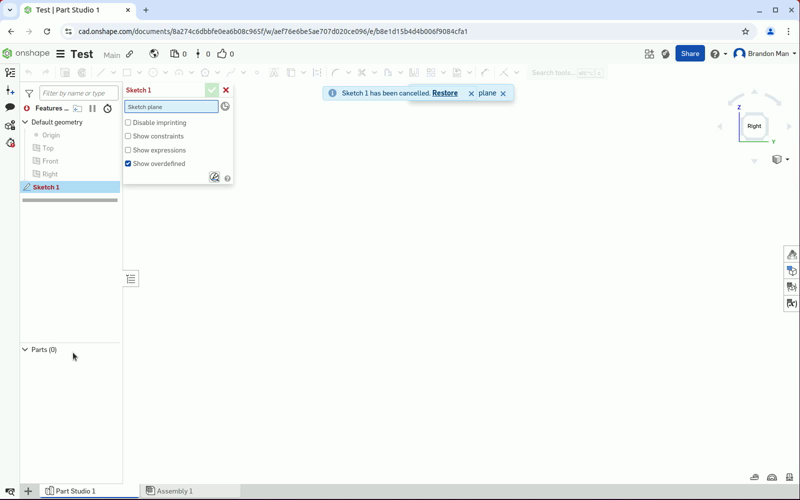
mouse_move(73, 176)
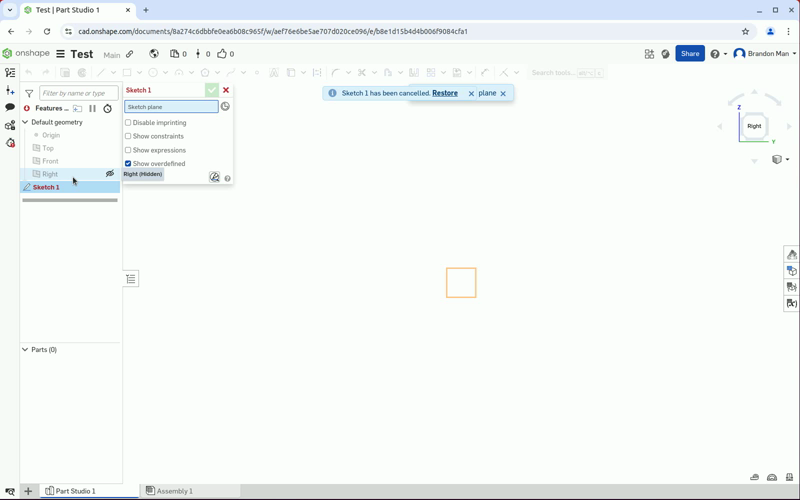
click(73, 176)
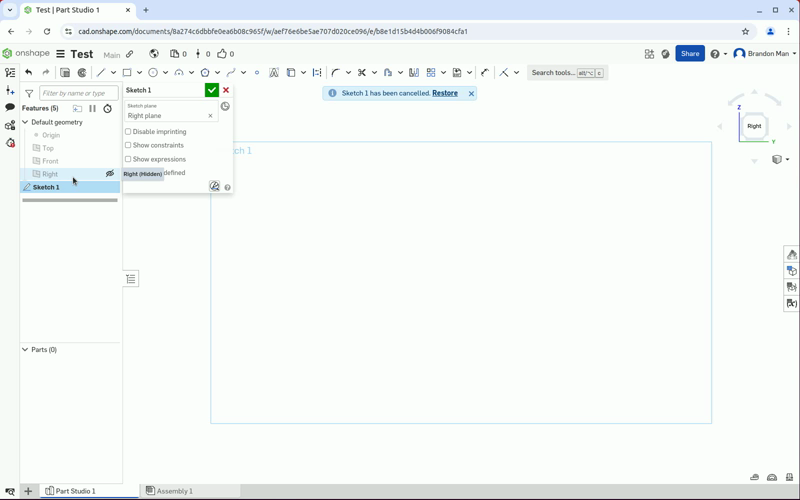
mouse_move(73, 352)
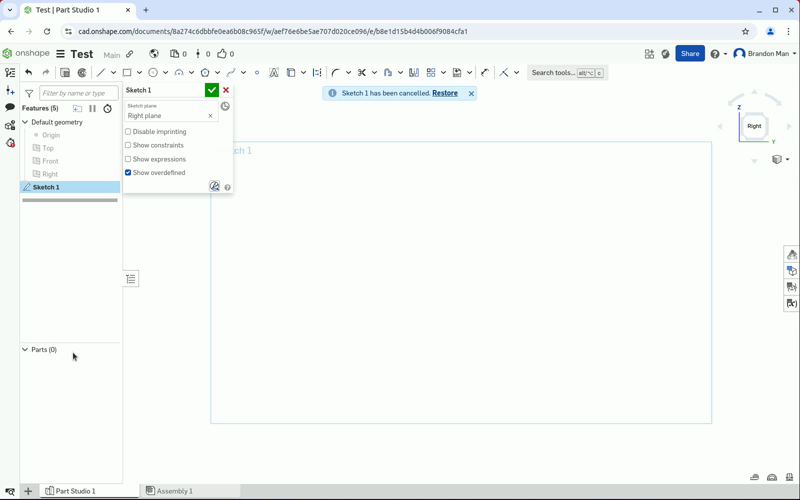
key(y)
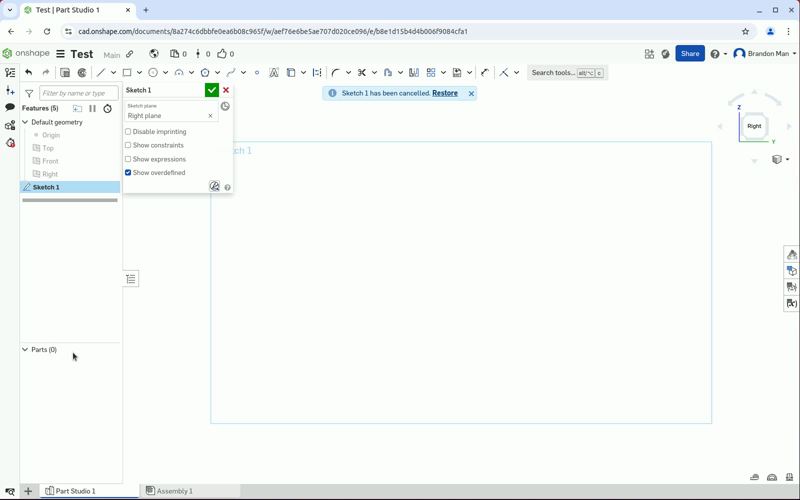
key(l)
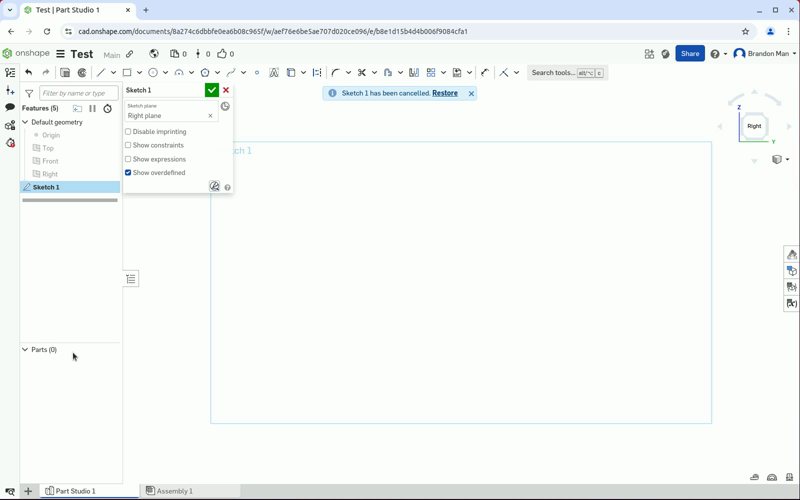
key_down(shift)
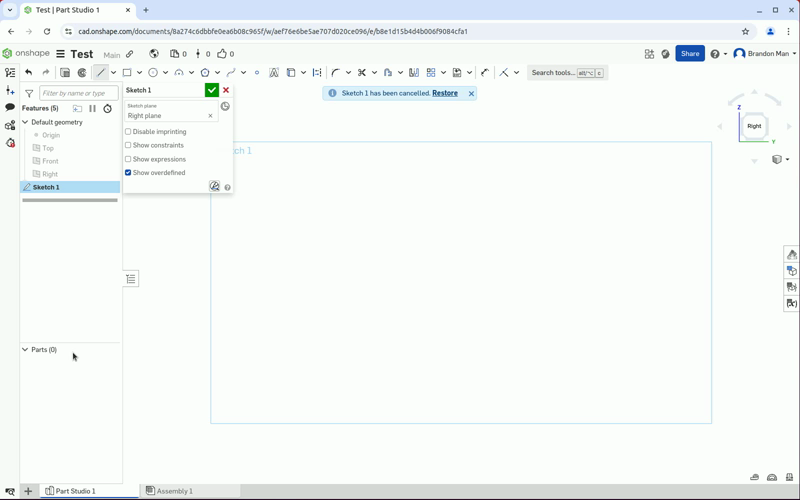
mouse_move(460, 282)
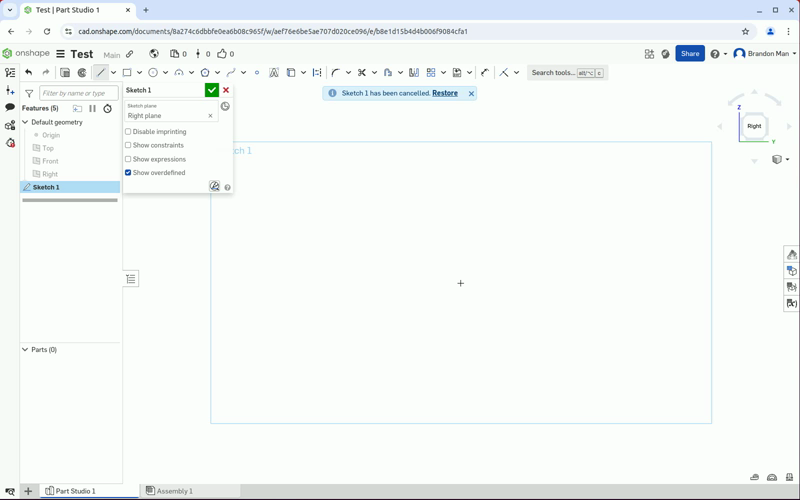
click(460, 282)
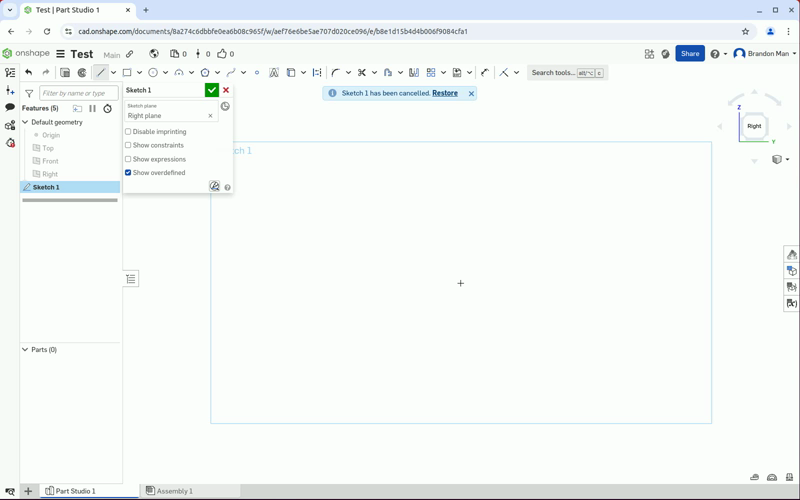
key_up(shift)
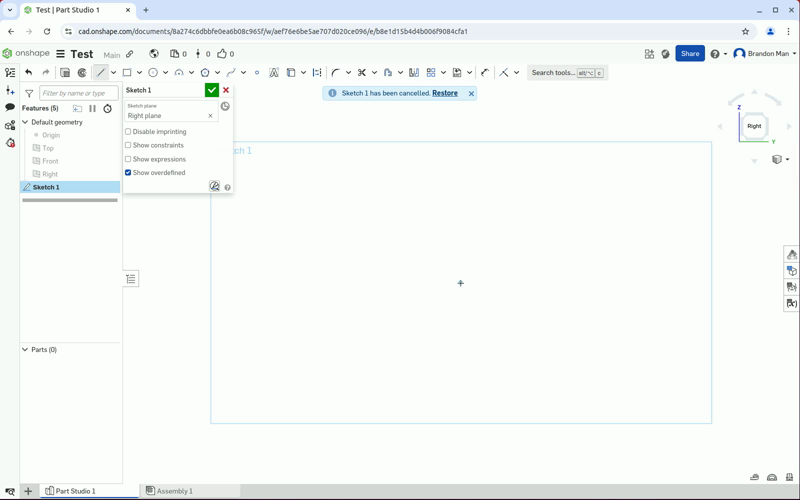
key_down(shift)
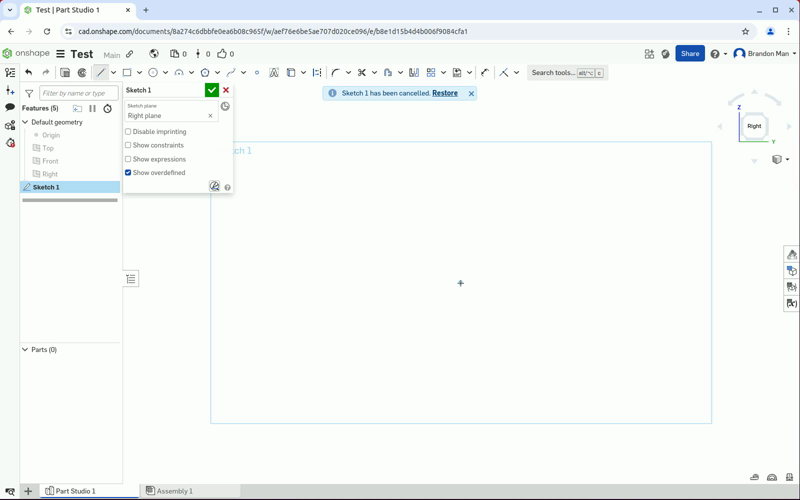
mouse_move(573, 282)
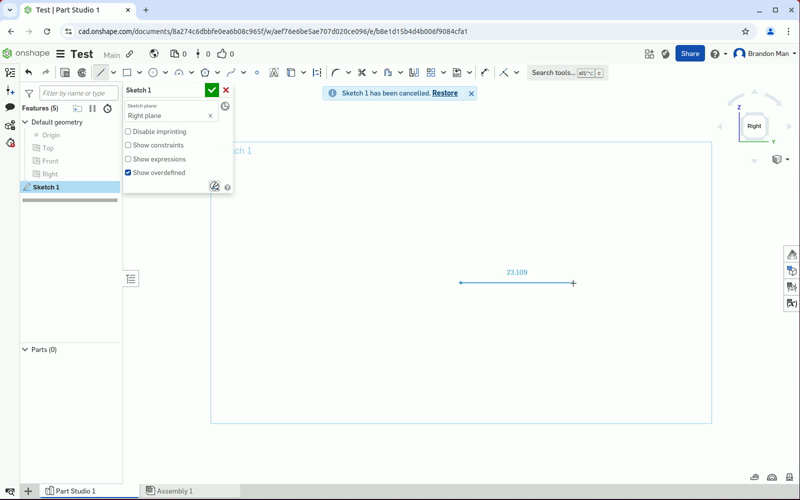
click(573, 282)
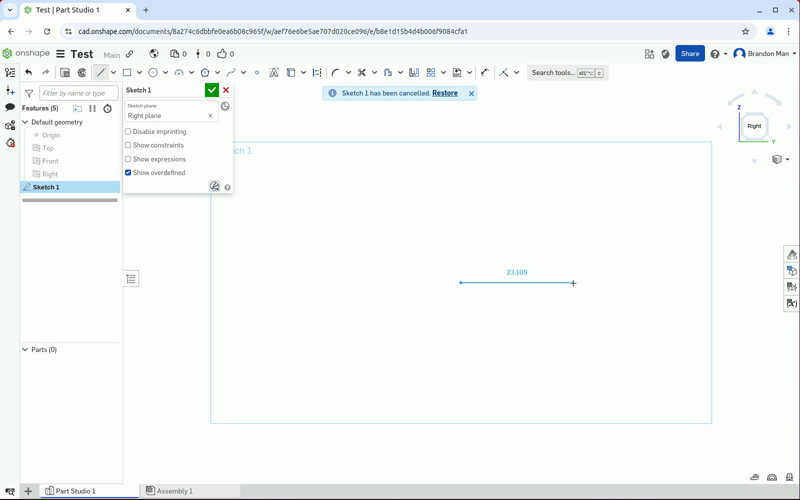
key_up(shift)
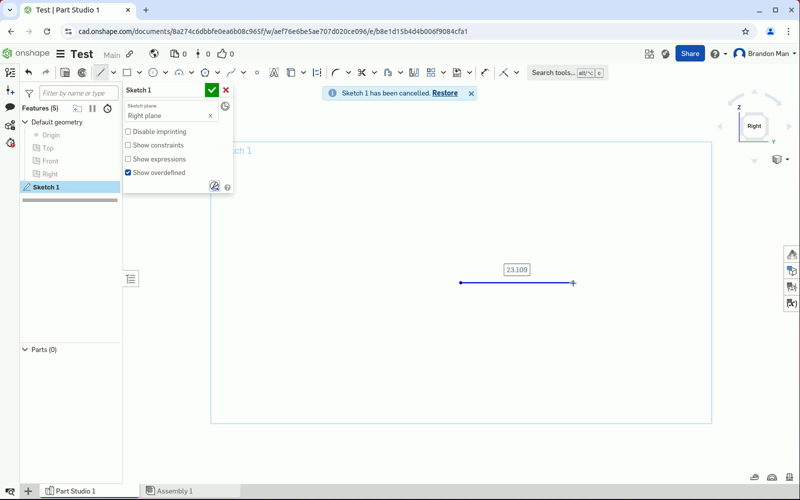
key_down(shift)
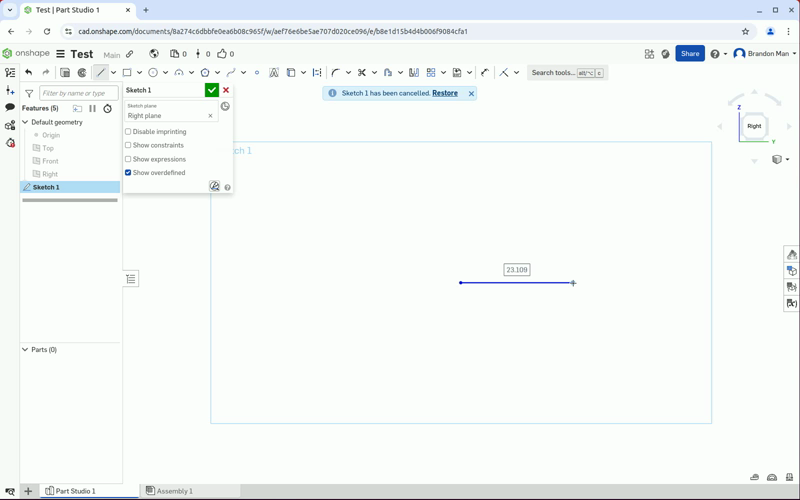
mouse_move(589, 282)
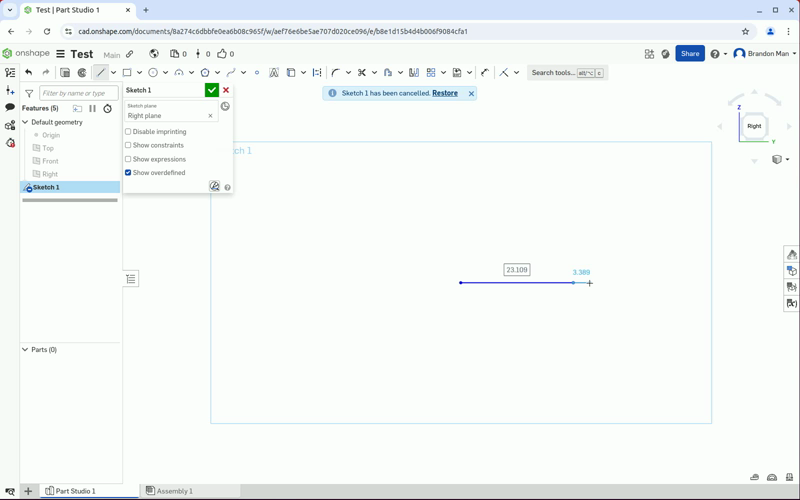
mouse_move(573, 245)
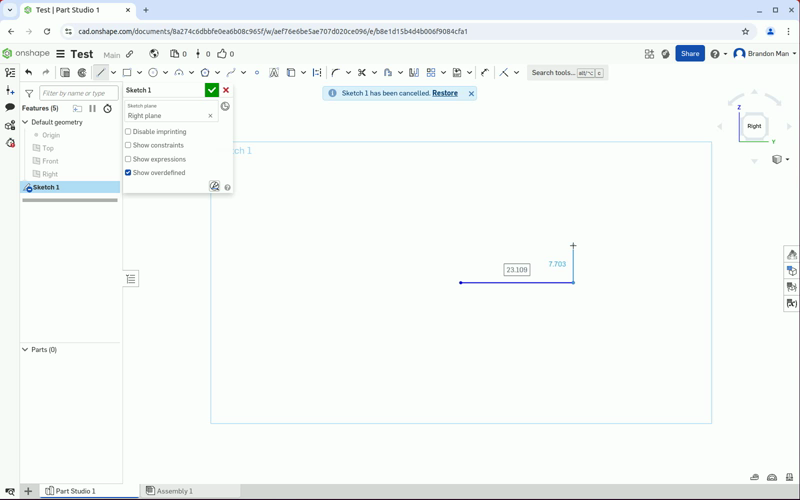
click(573, 245)
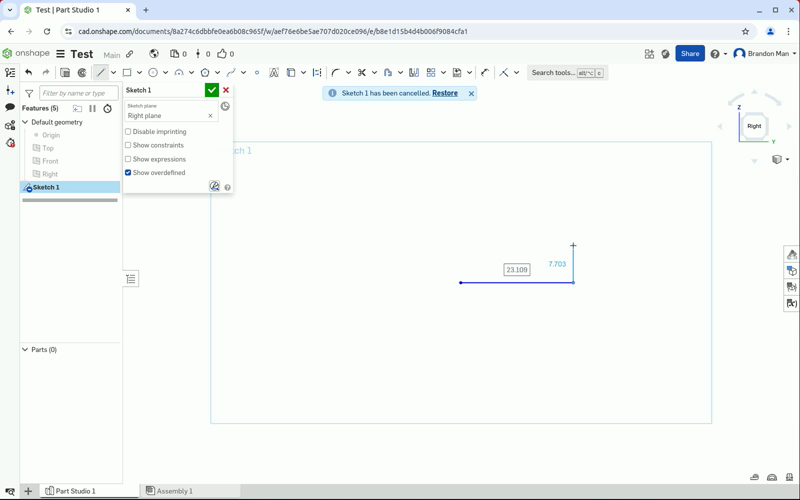
key_up(shift)
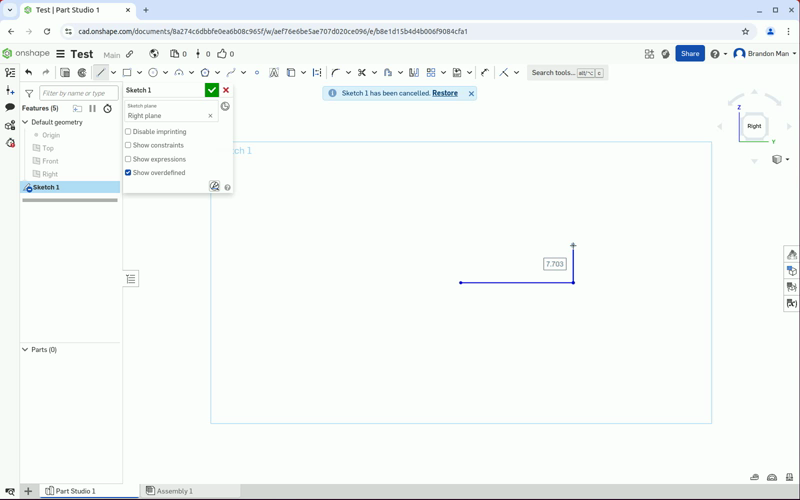
key_down(shift)
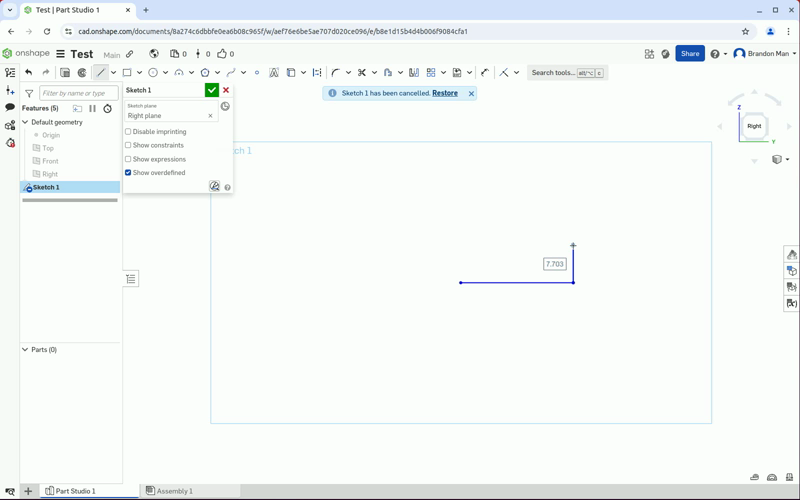
mouse_move(460, 245)
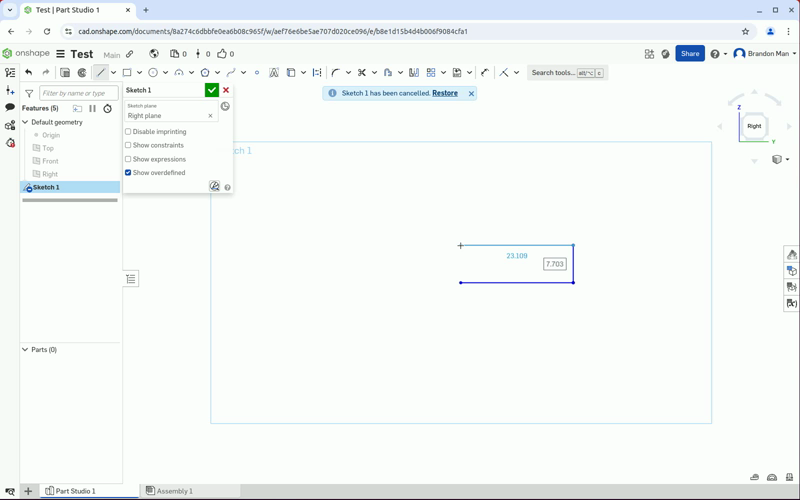
click(460, 245)
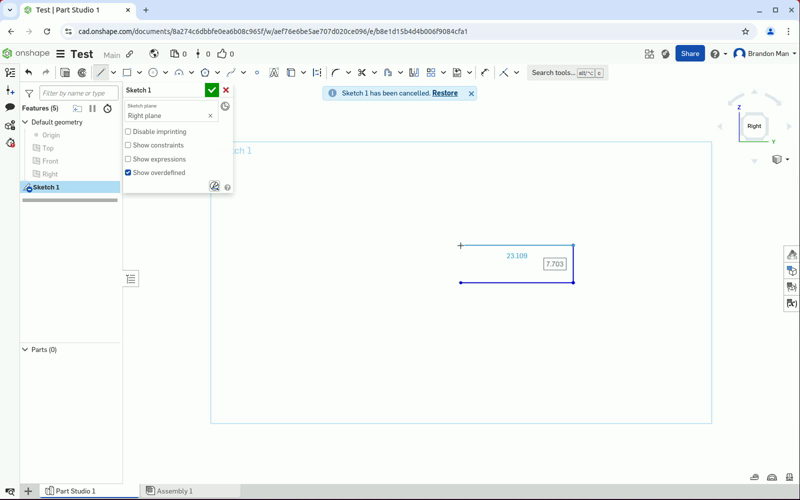
key_up(shift)
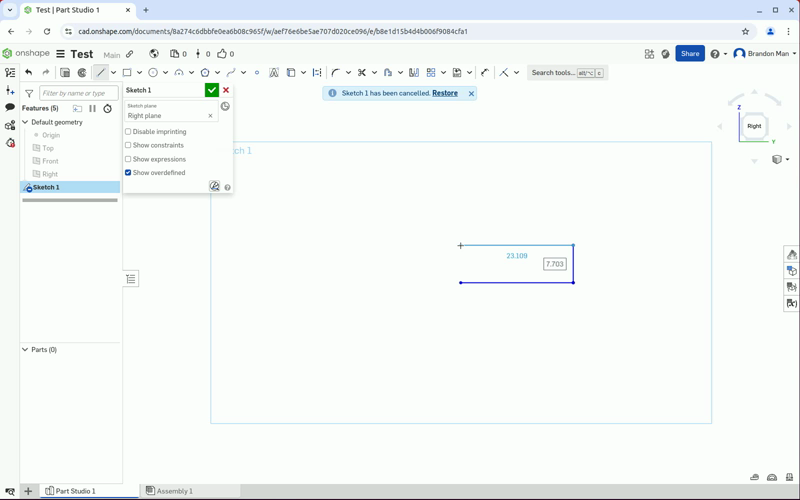
mouse_move(490, 245)
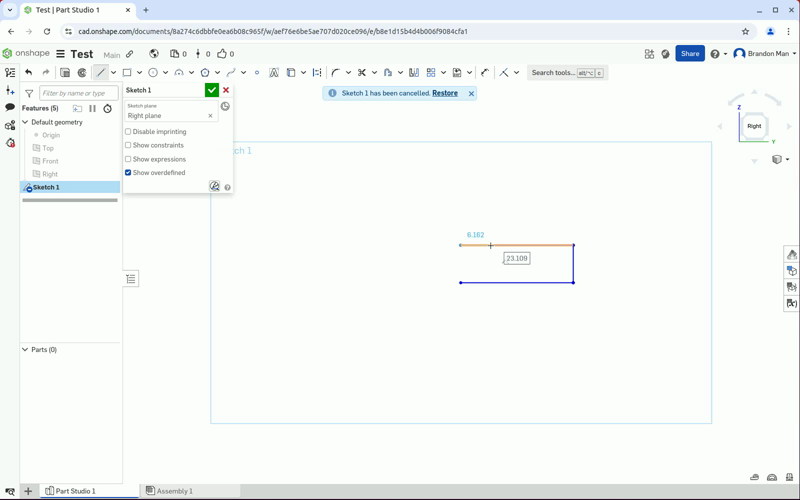
key_down(shift)
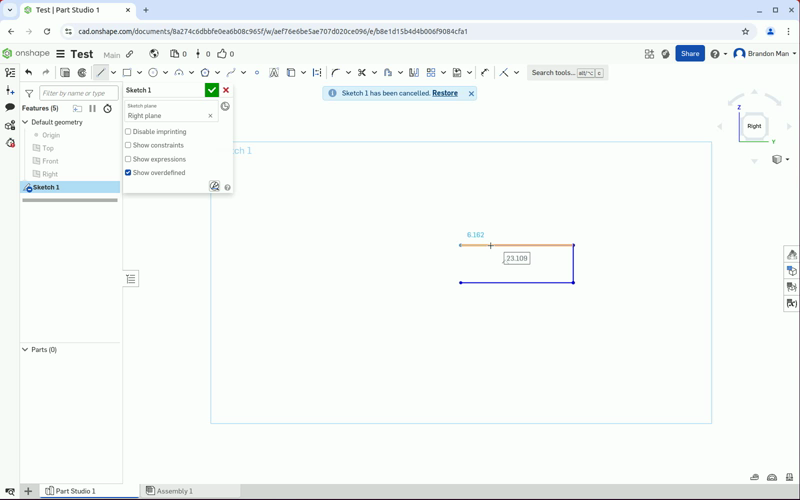
mouse_move(460, 282)
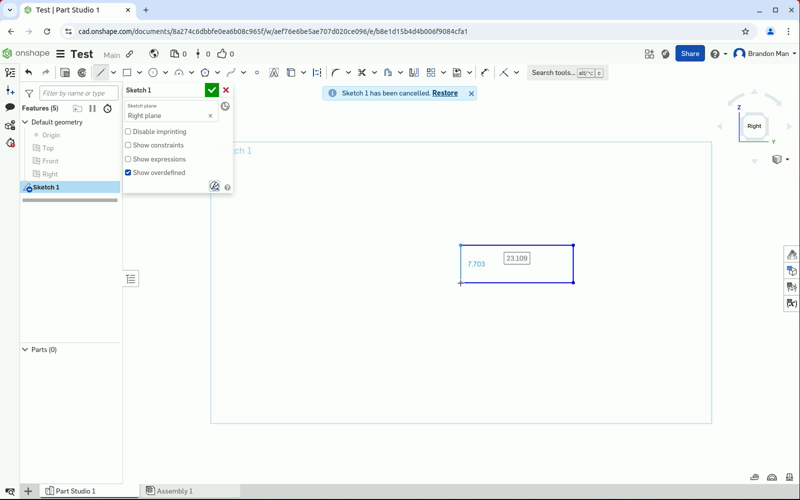
key_up(shift)
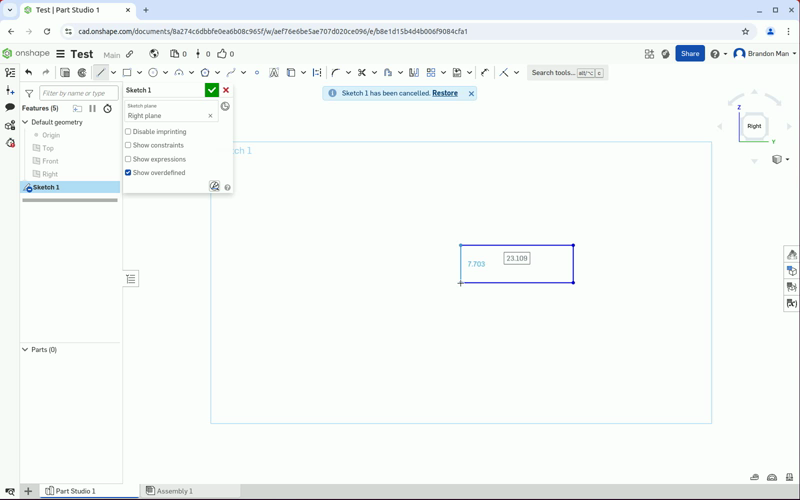
click(460, 282)
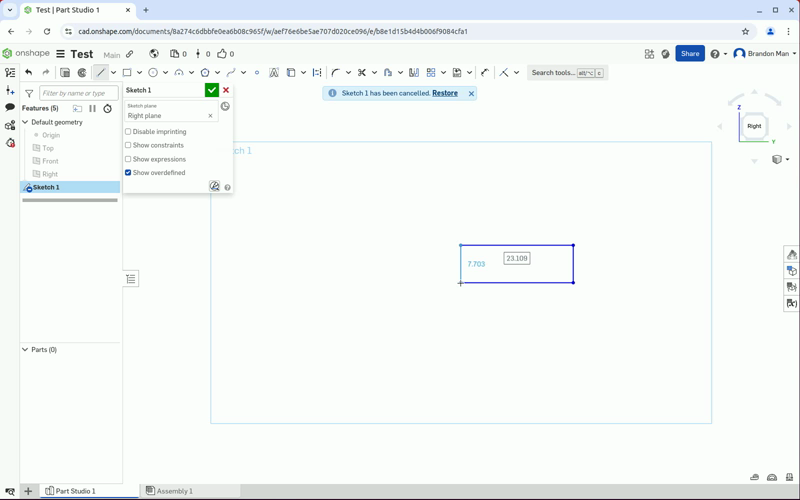
key(esc)
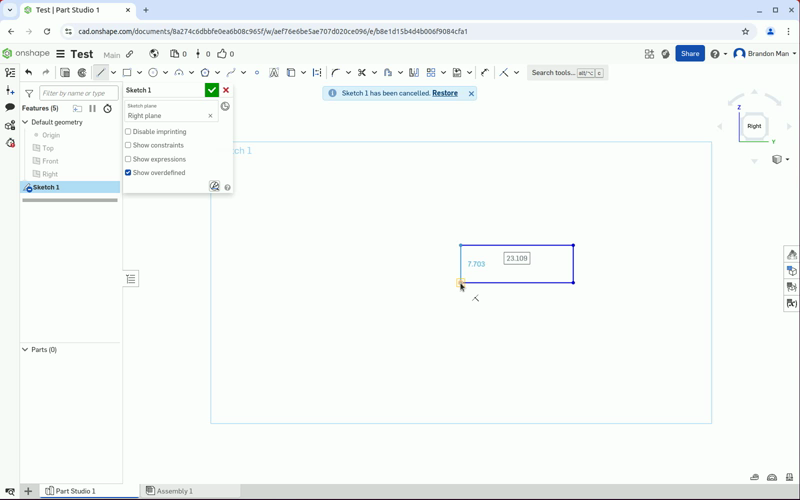
mouse_move(495, 261)
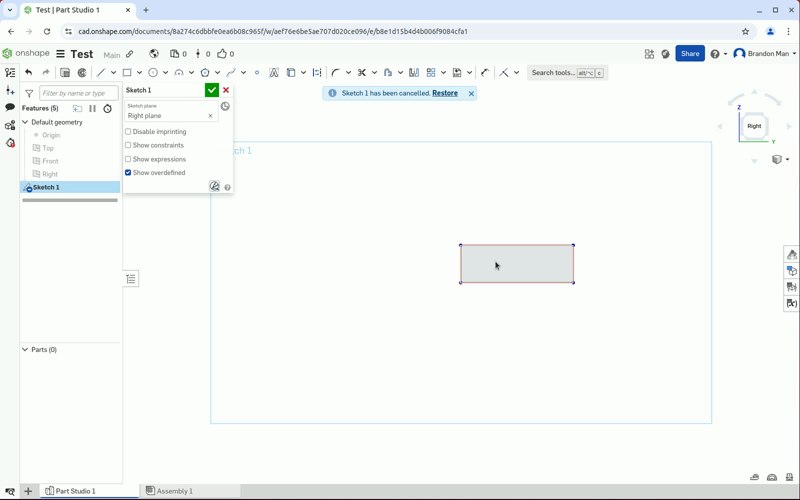
click(495, 261)
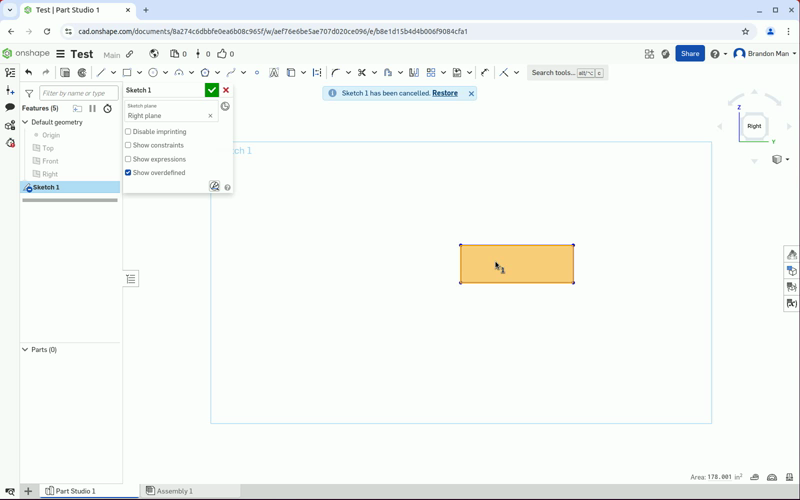
mouse_move(73, 352)
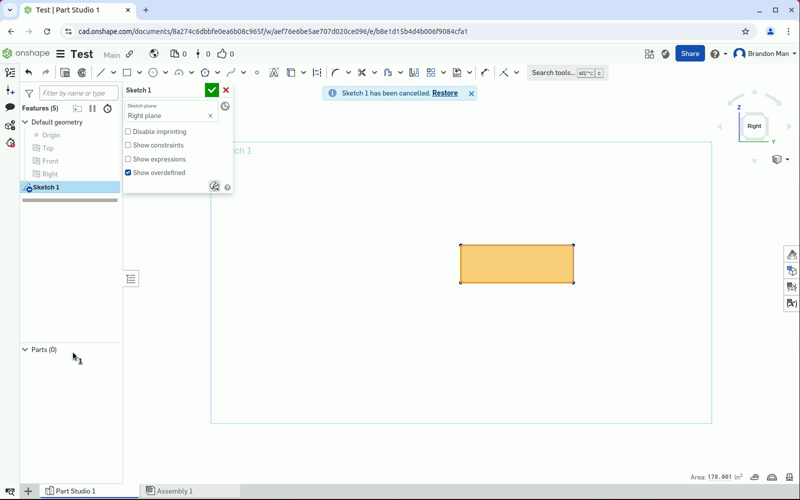
key(shift+y)
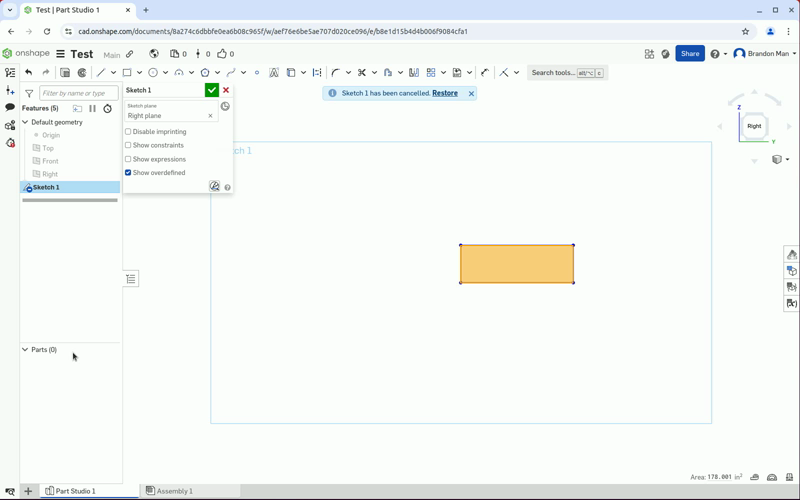
key(shift+e)
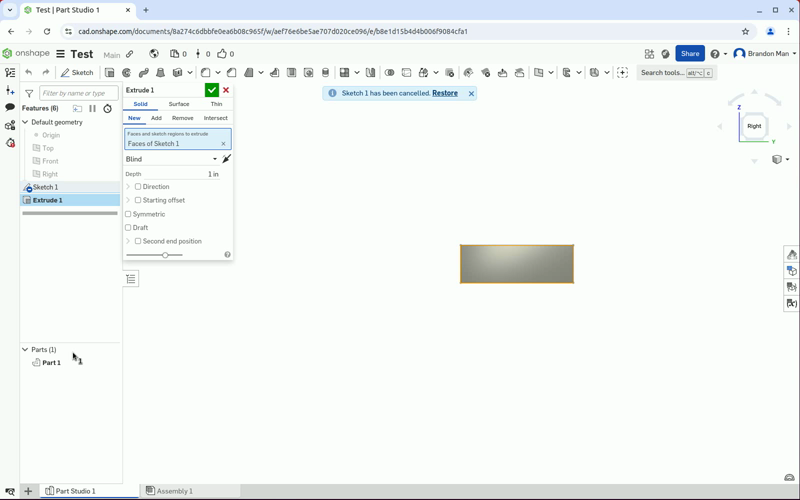
mouse_move(143, 106)
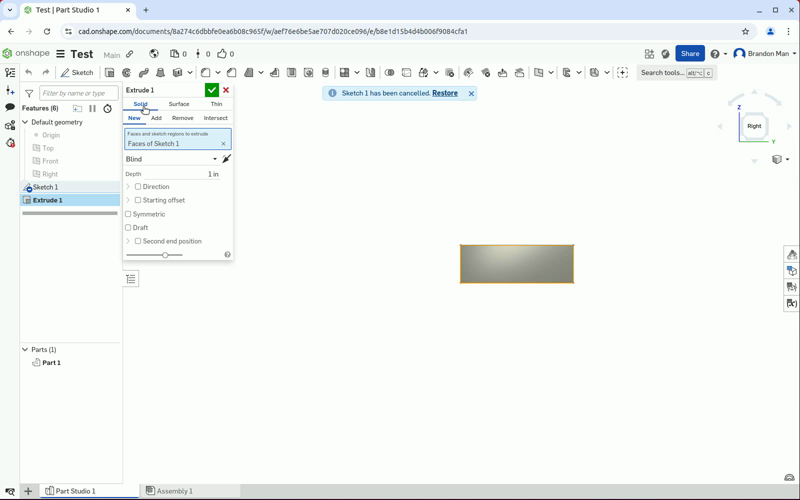
click(143, 106)
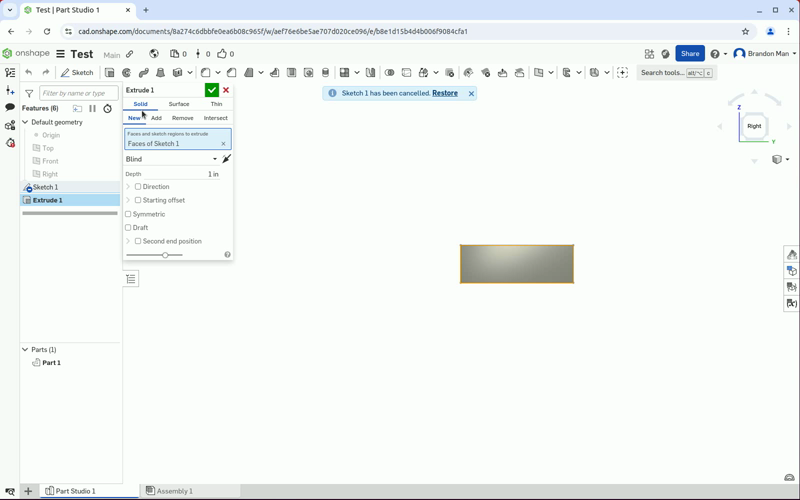
mouse_move(137, 120)
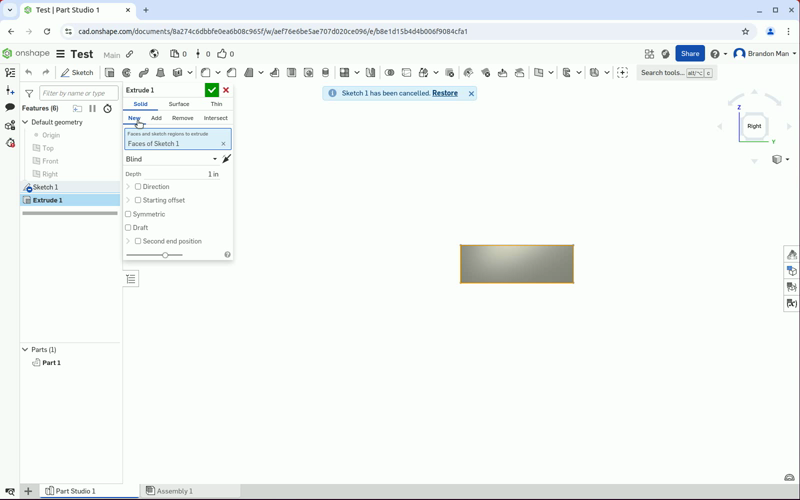
click(137, 120)
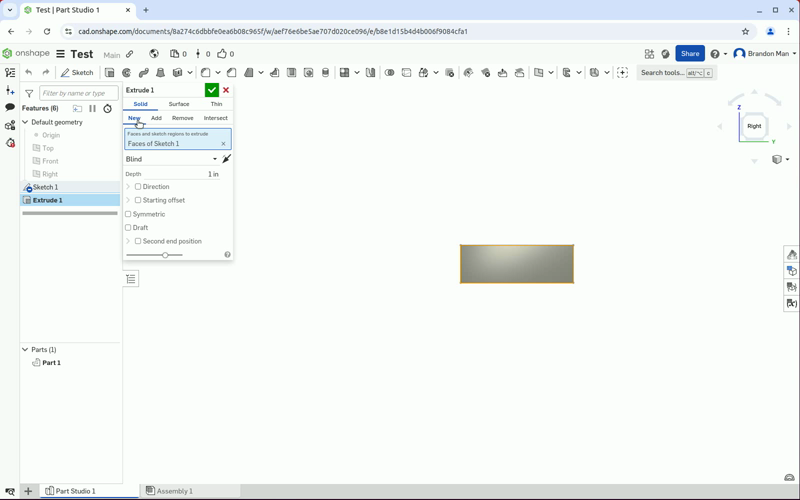
key(tab, 4)
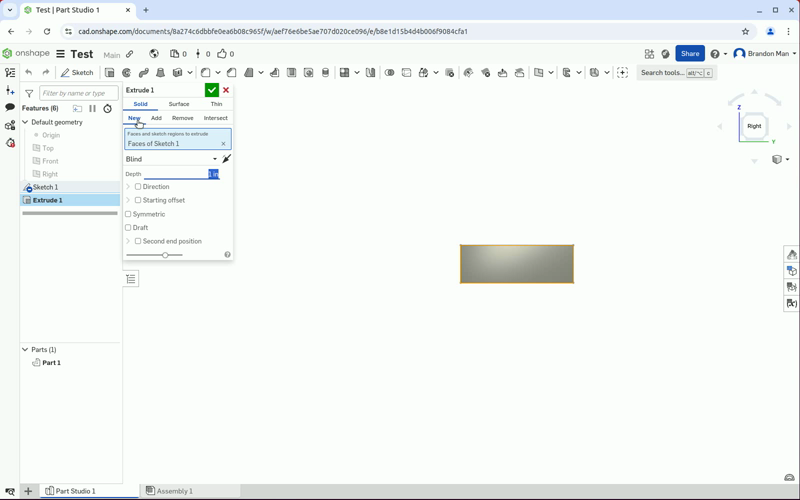
text(5.055)
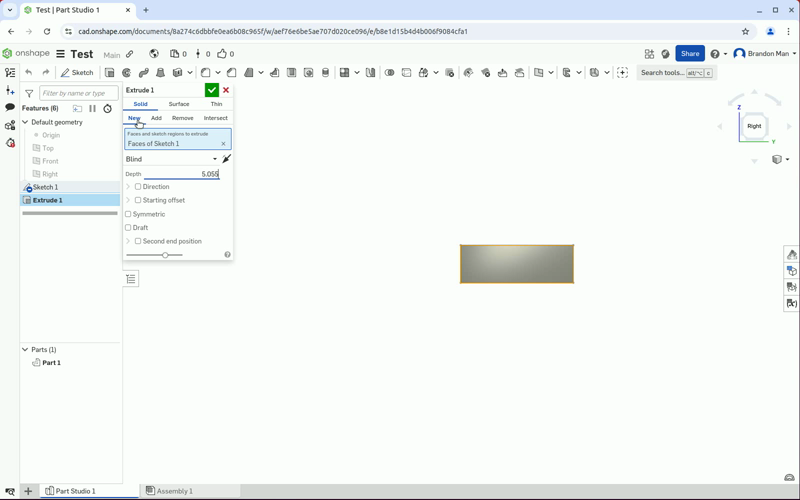
key(enter)
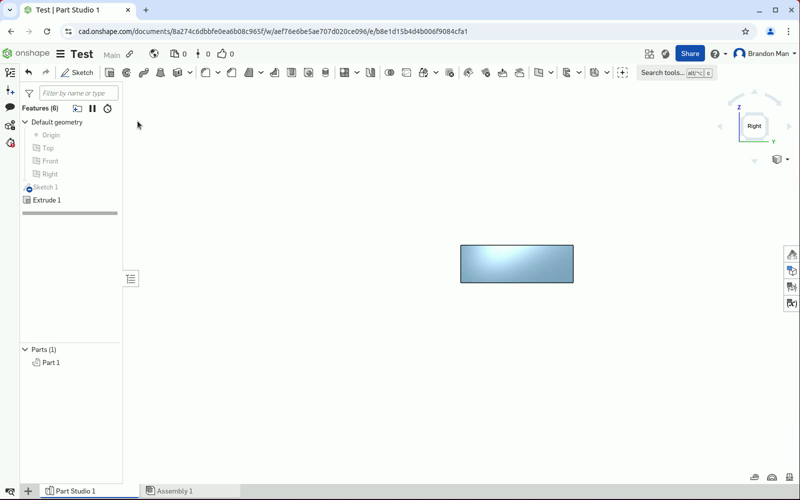
key(shift+h)
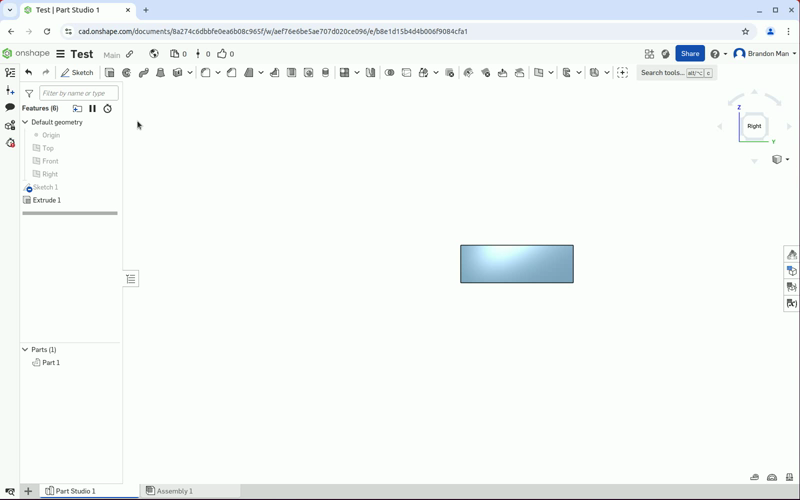
key(shift+h)
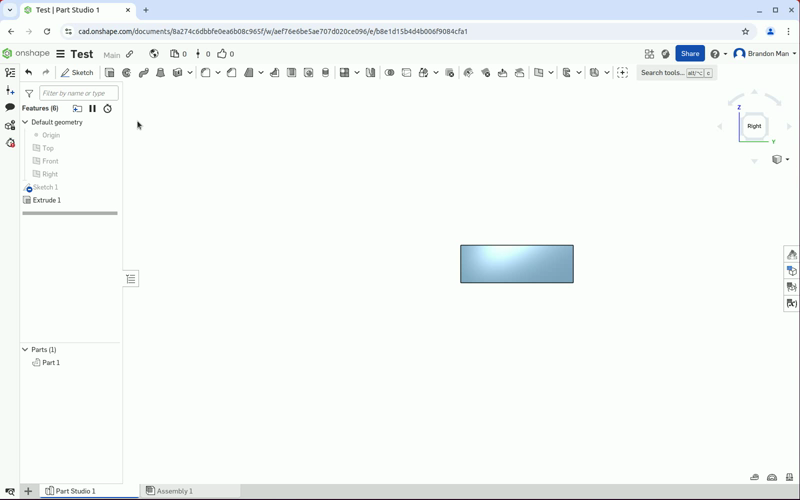
mouse_move(73, 189)
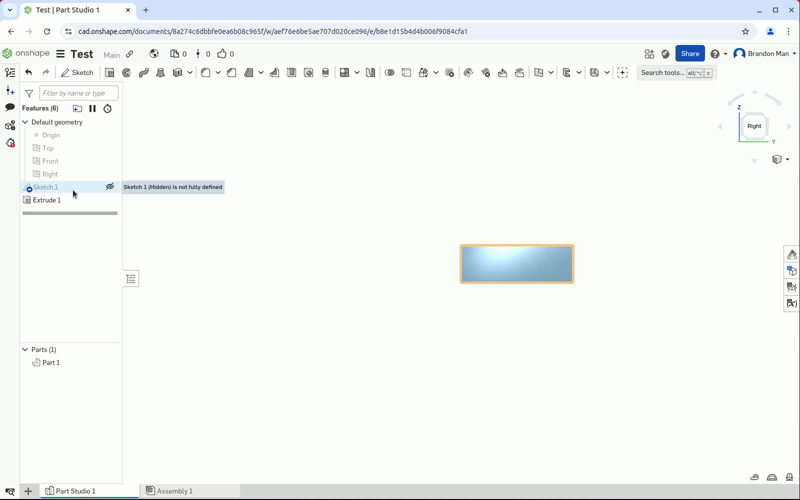
click(73, 189)
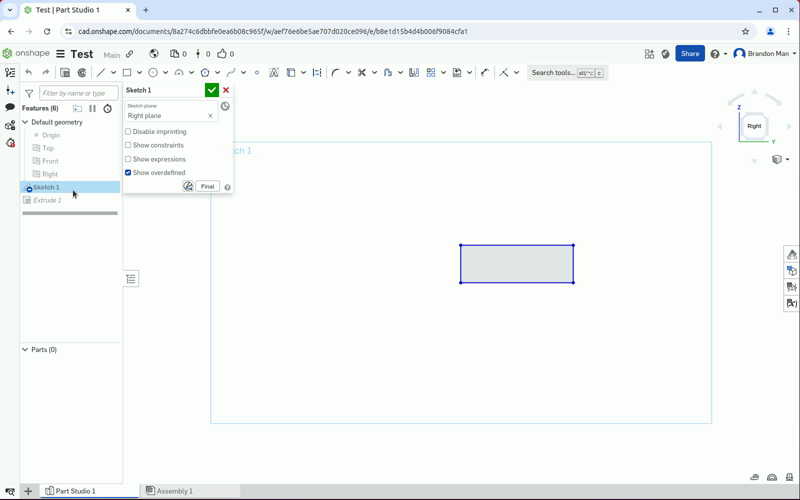
mouse_move(229, 92)
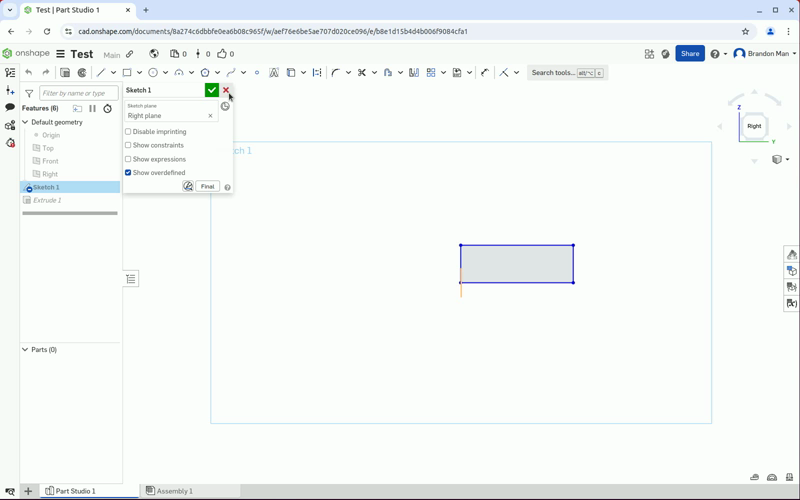
click(229, 92)
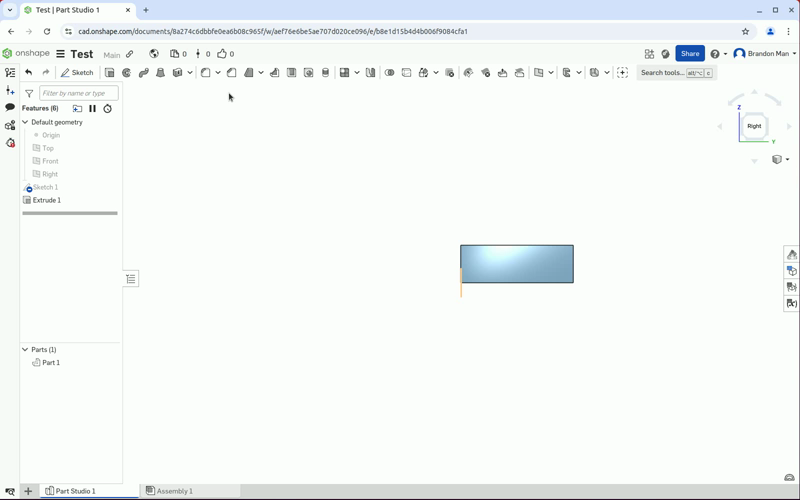
mouse_move(541, 75)
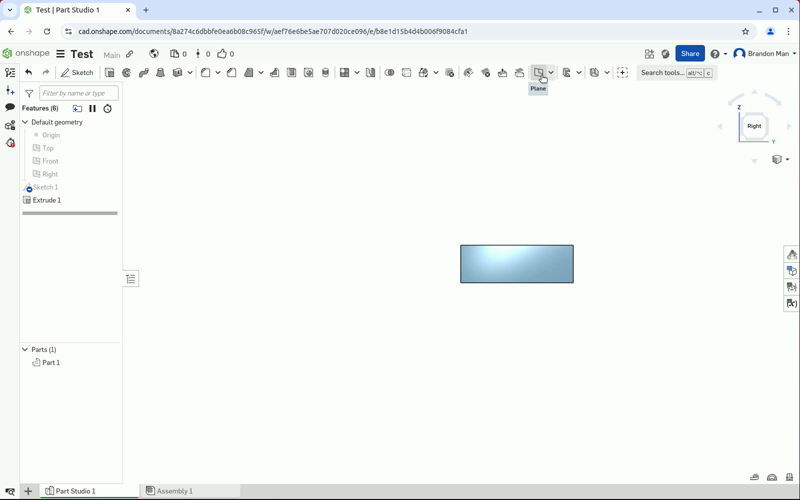
click(541, 75)
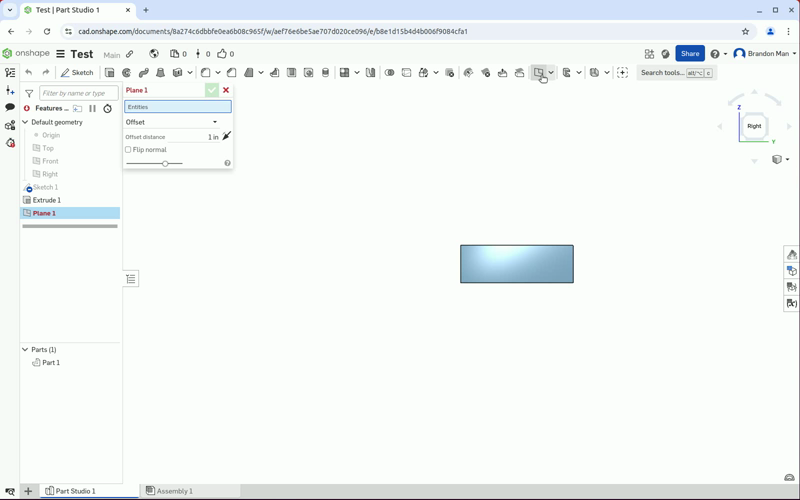
mouse_move(73, 176)
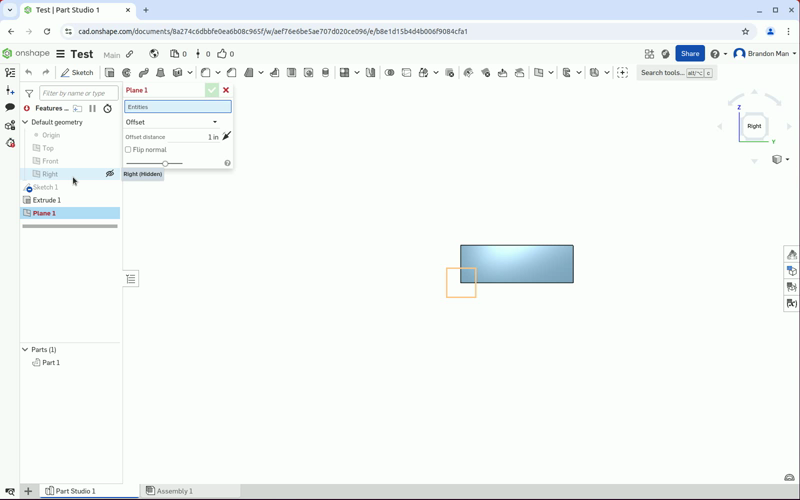
click(73, 176)
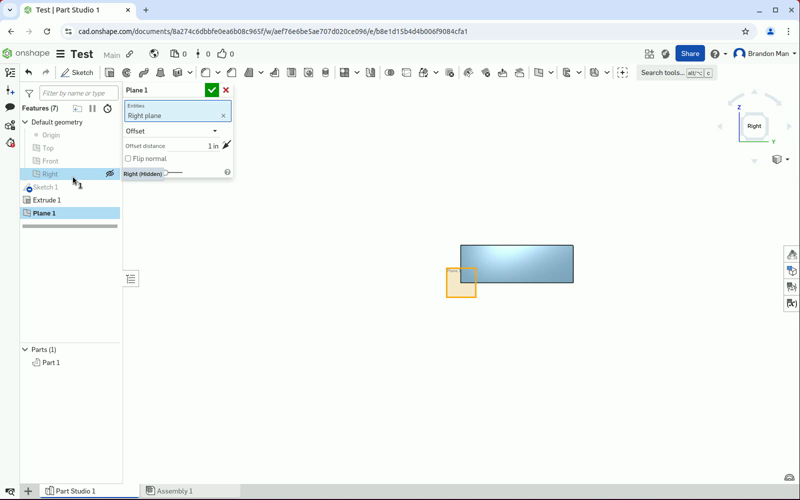
key(tab, 2)
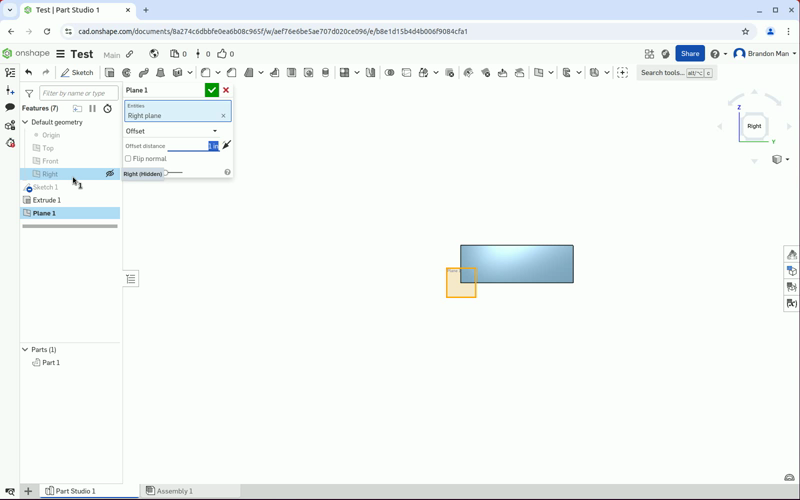
text(5.053)
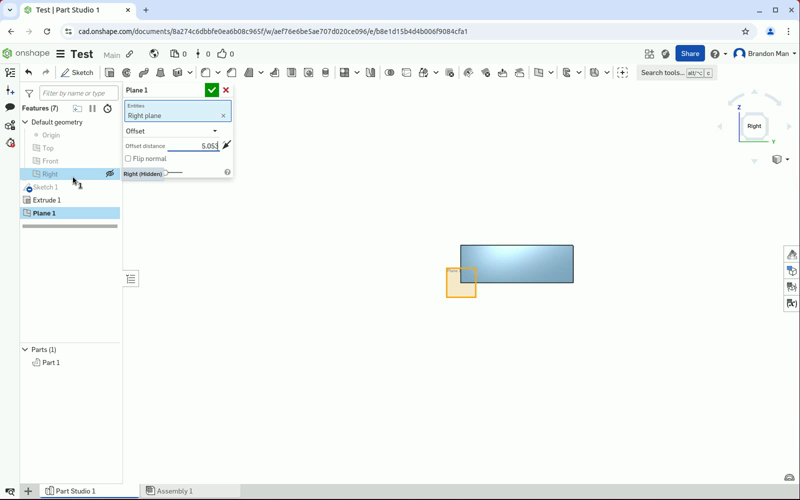
key(enter, 2)
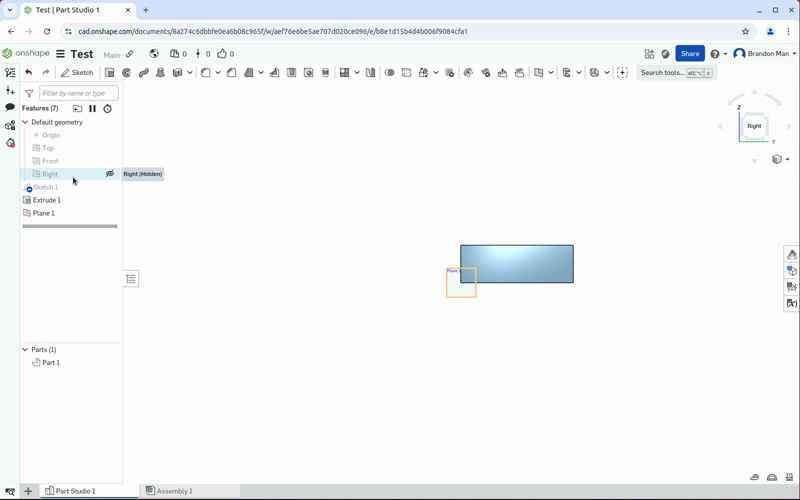
key(shift+s)
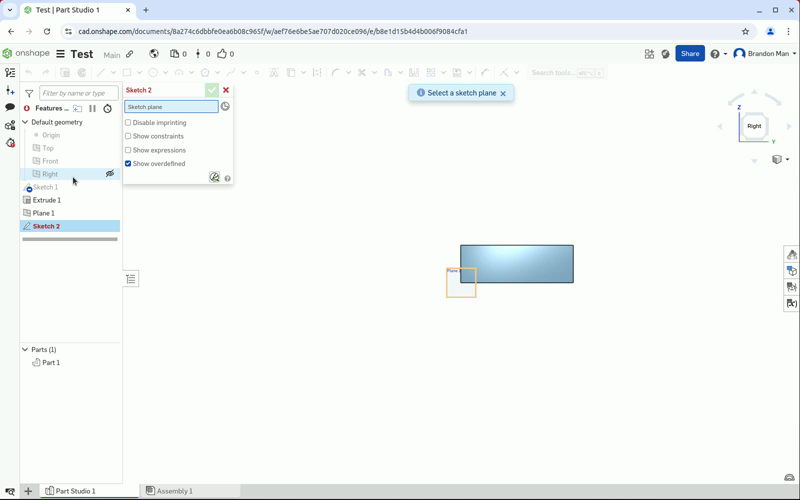
mouse_move(73, 215)
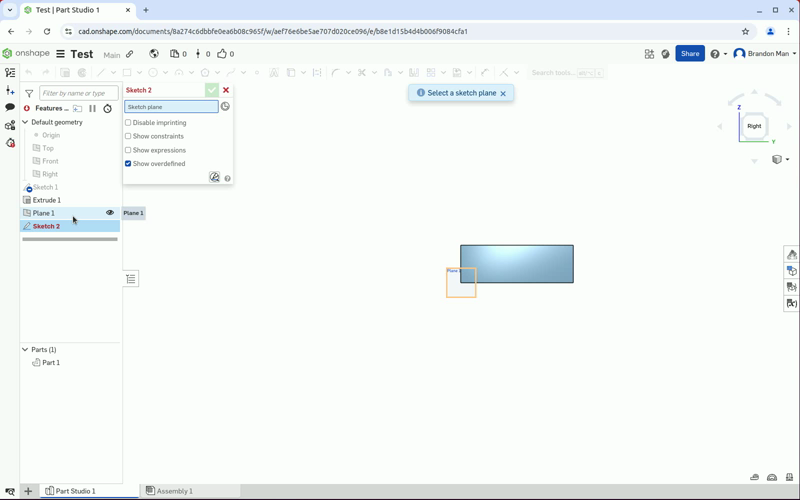
click(73, 215)
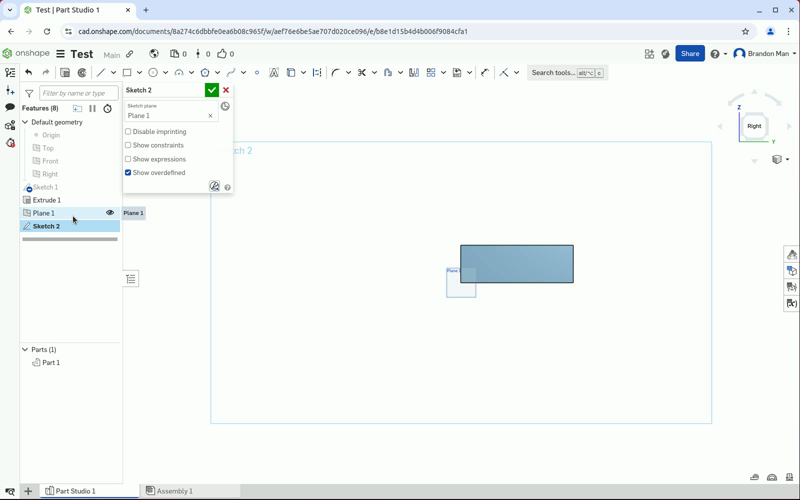
mouse_move(73, 352)
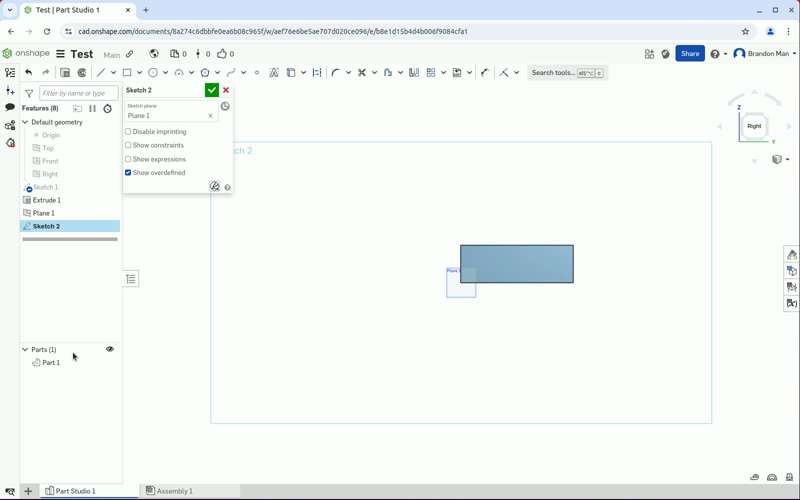
key(y)
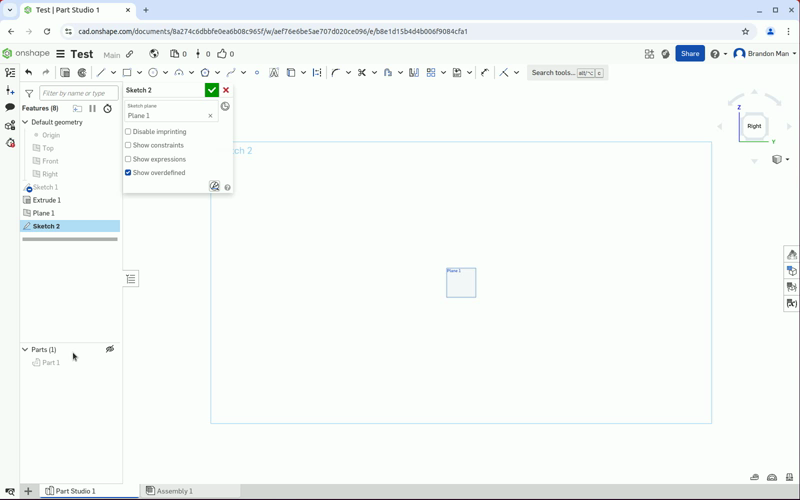
key(l)
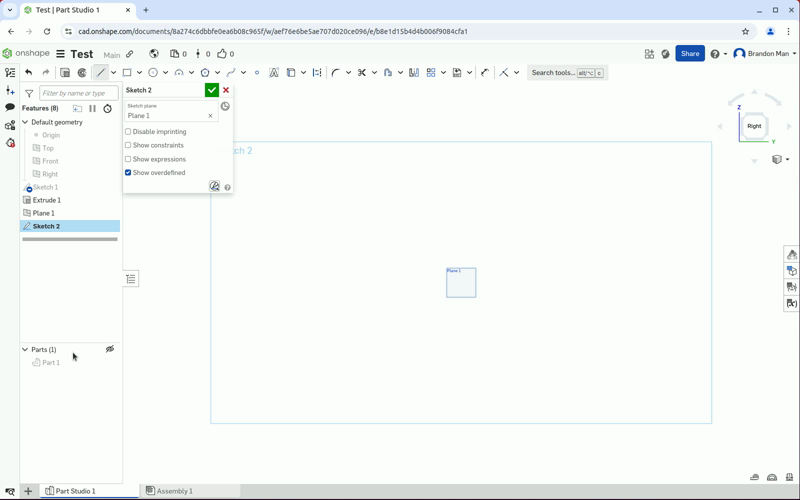
key_down(shift)
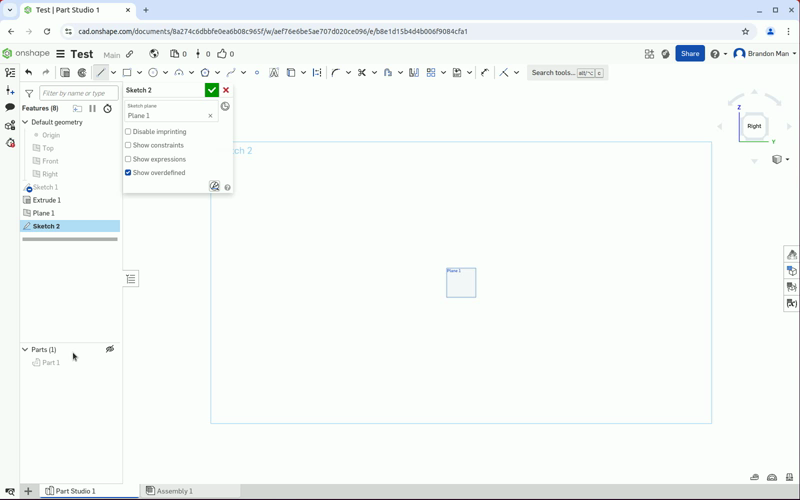
mouse_move(516, 261)
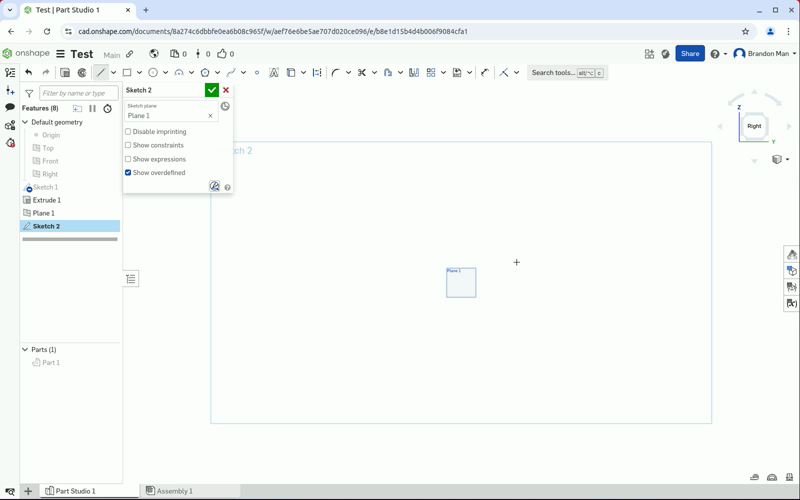
click(516, 261)
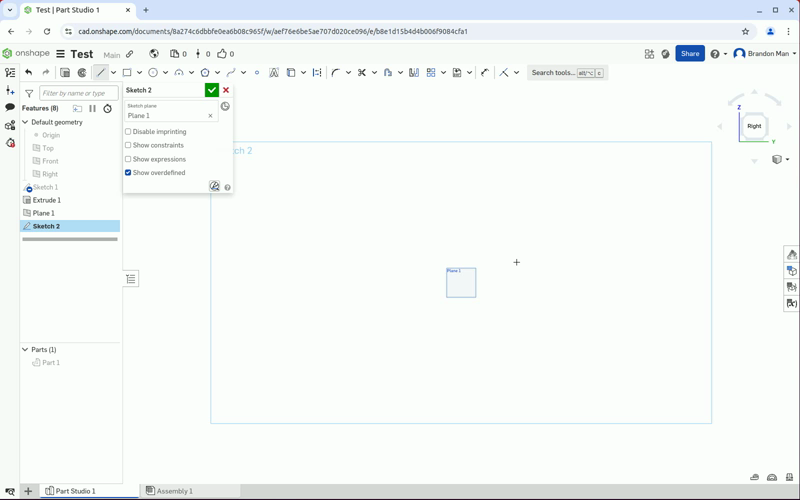
key_up(shift)
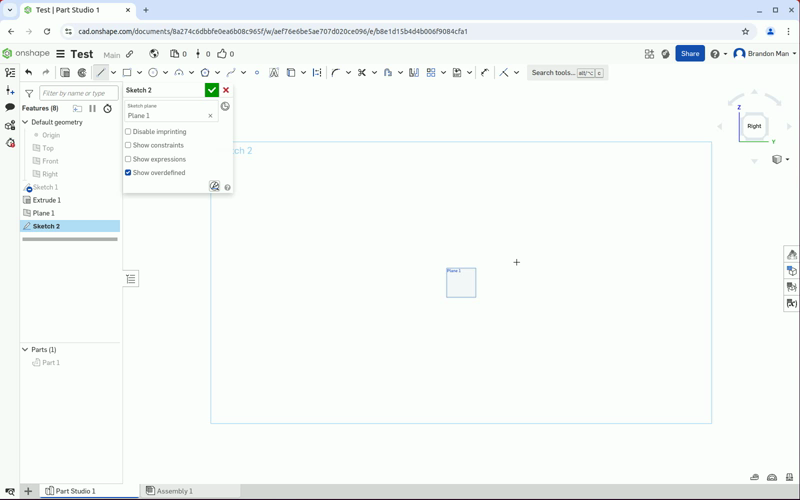
key_down(shift)
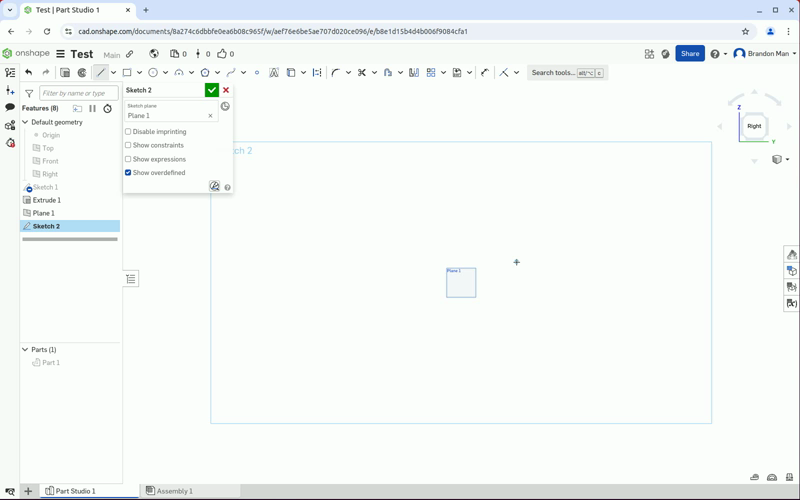
mouse_move(546, 261)
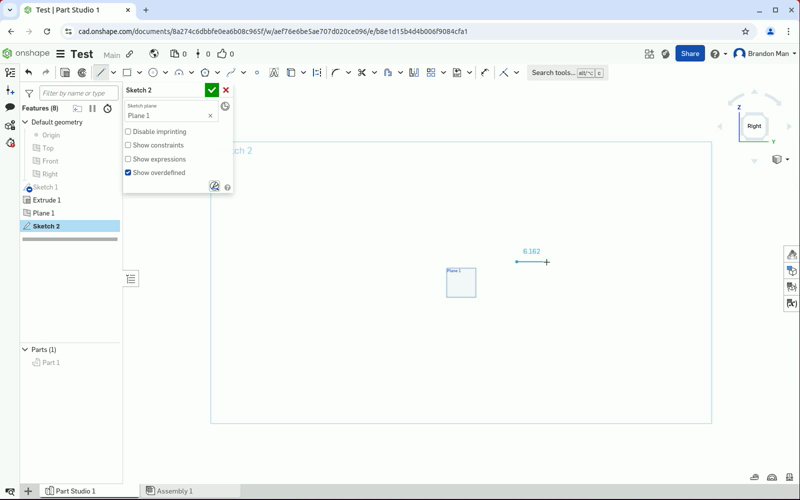
mouse_move(542, 261)
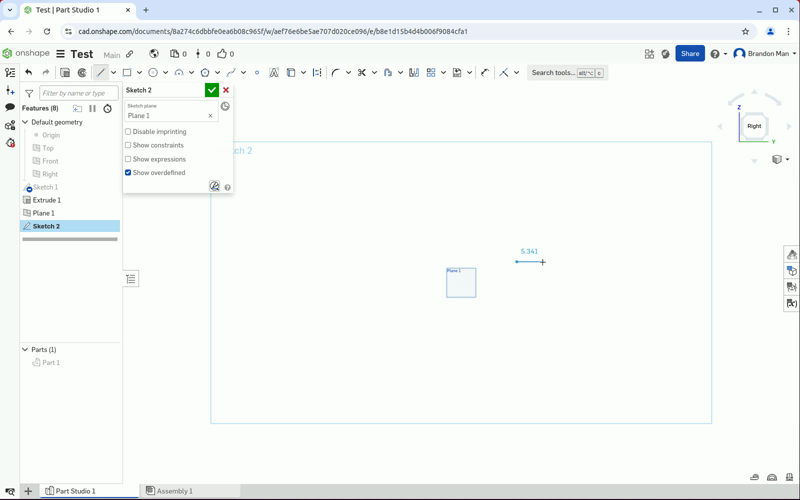
click(542, 261)
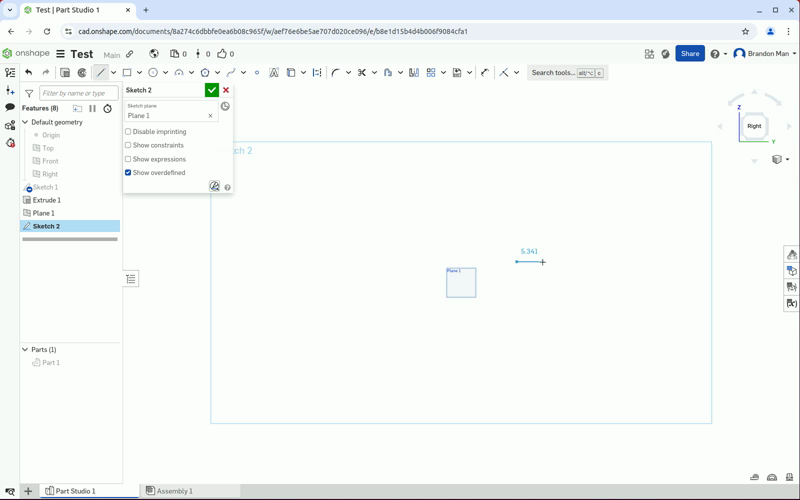
key_up(shift)
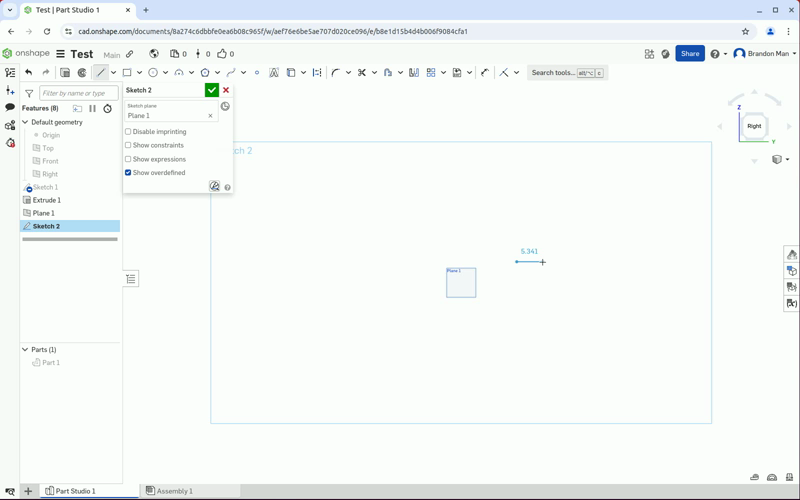
key_down(shift)
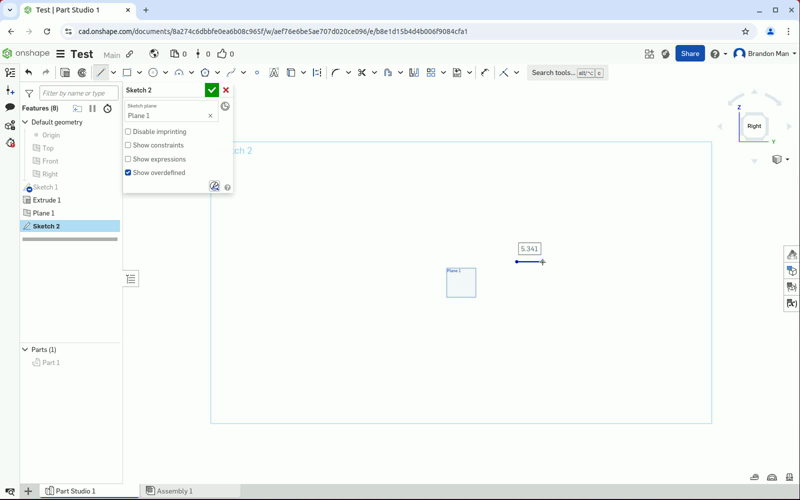
mouse_move(572, 261)
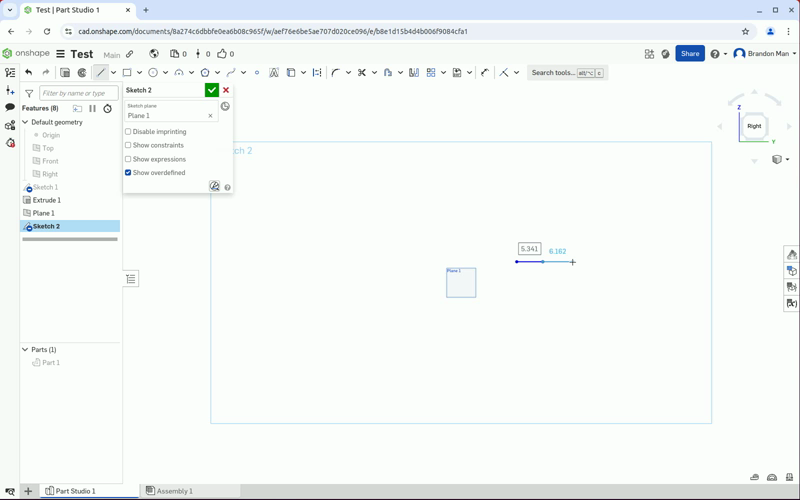
mouse_move(542, 243)
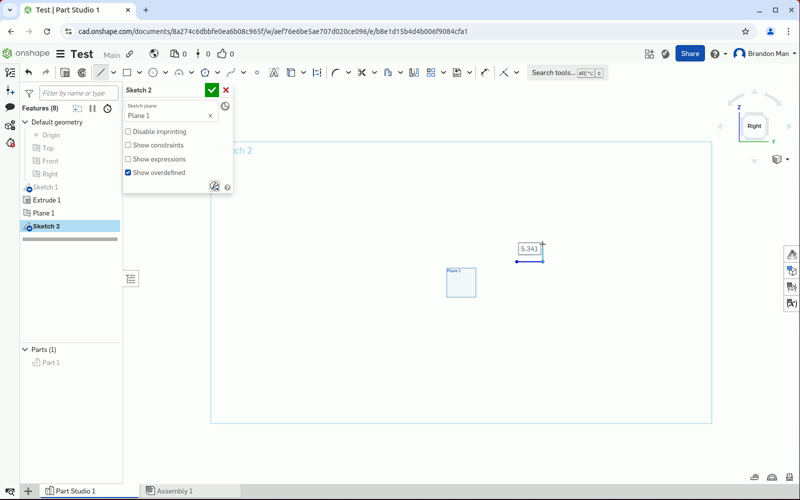
click(542, 243)
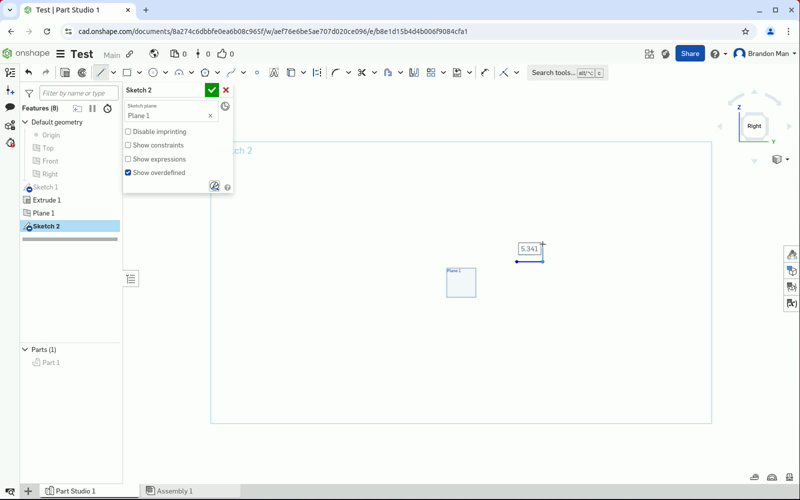
key_up(shift)
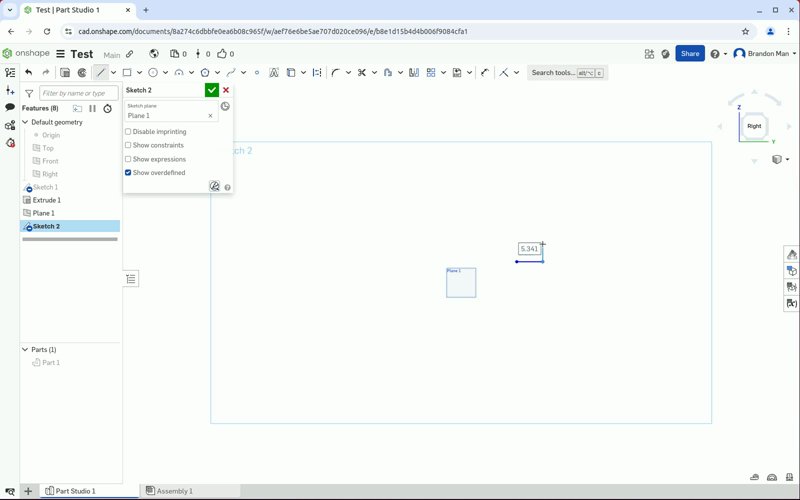
key_down(shift)
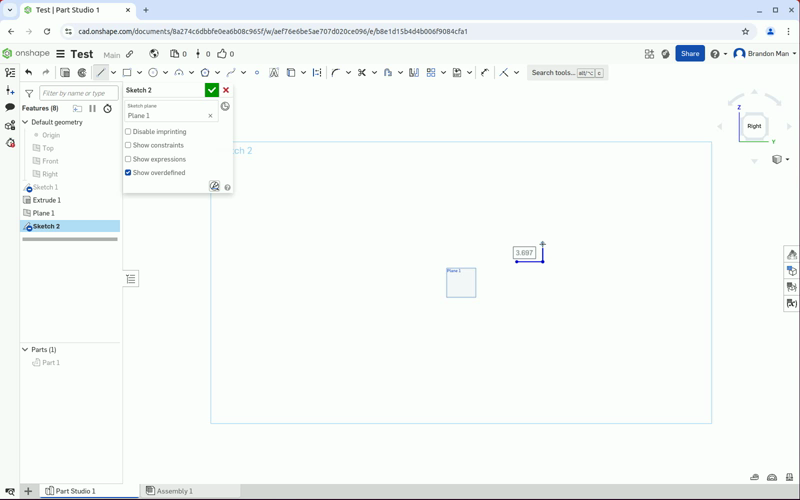
mouse_move(572, 243)
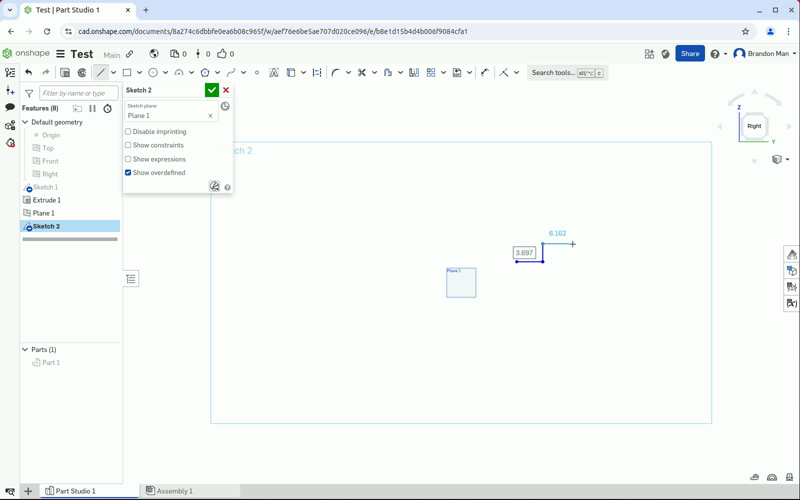
mouse_move(516, 243)
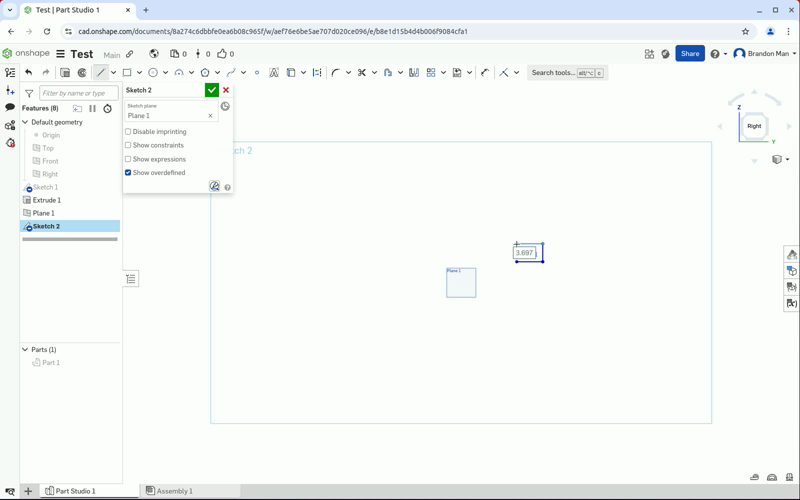
click(516, 243)
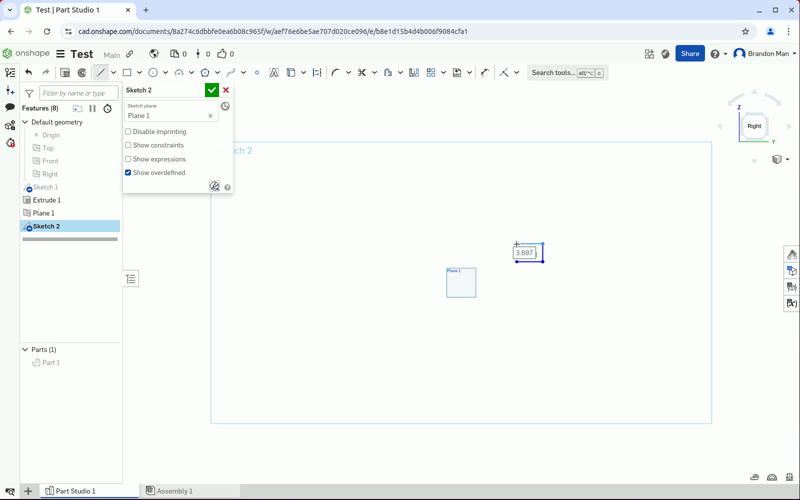
key_up(shift)
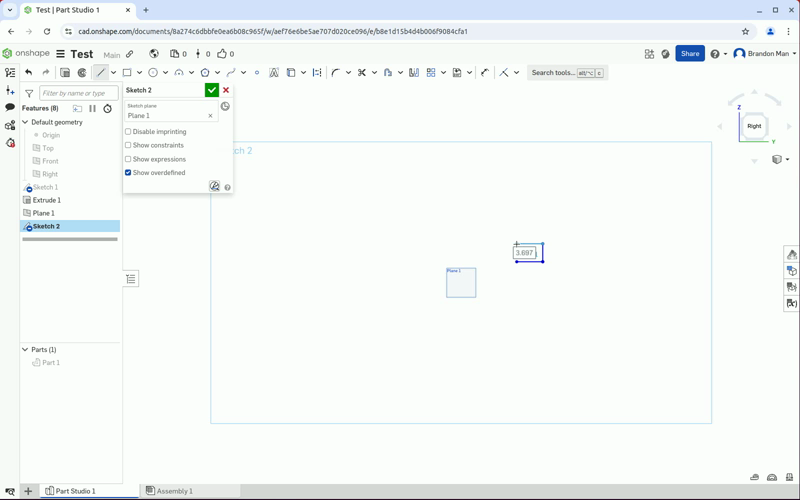
mouse_move(546, 243)
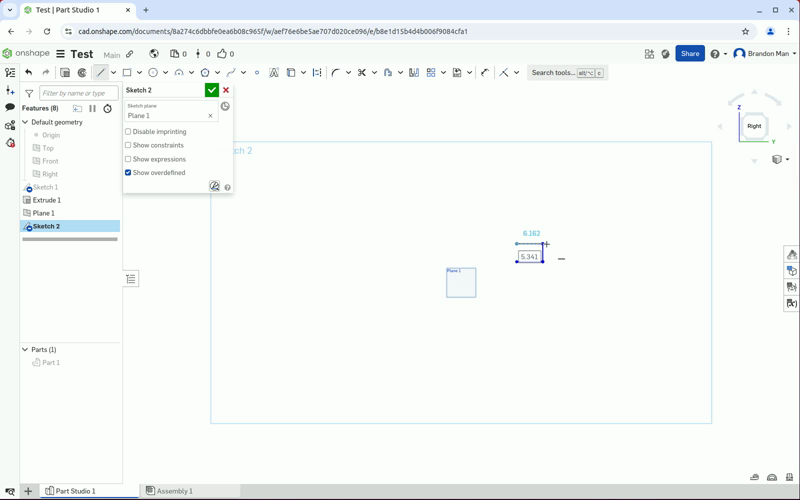
key_down(shift)
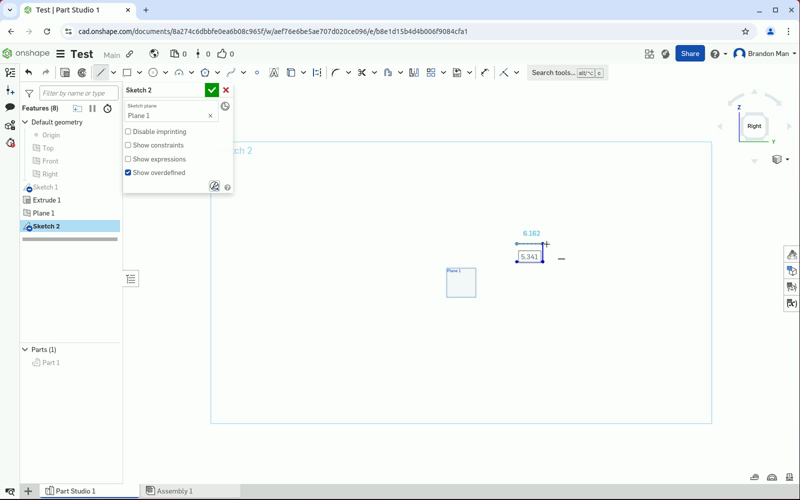
mouse_move(516, 261)
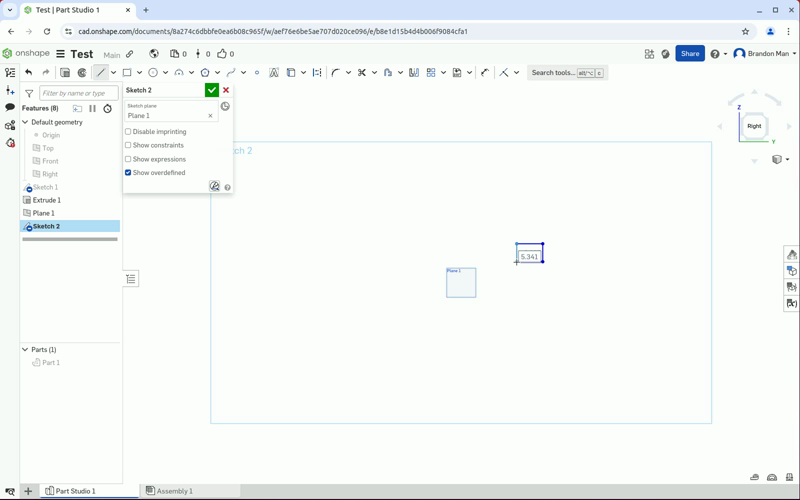
key_up(shift)
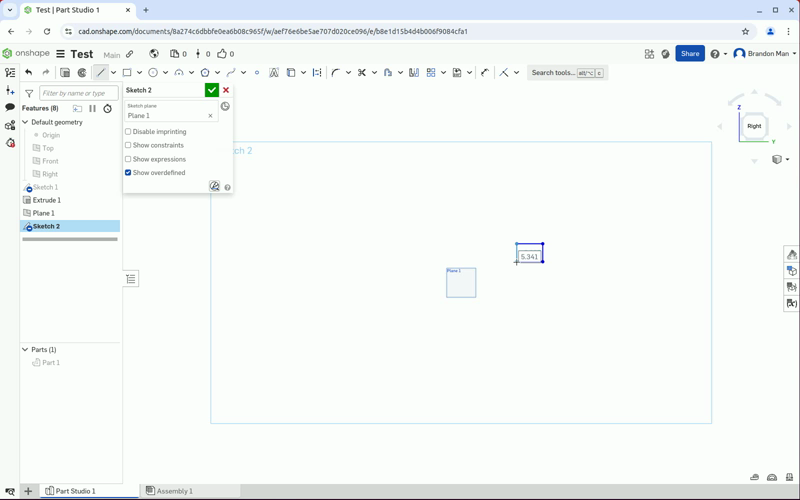
click(516, 261)
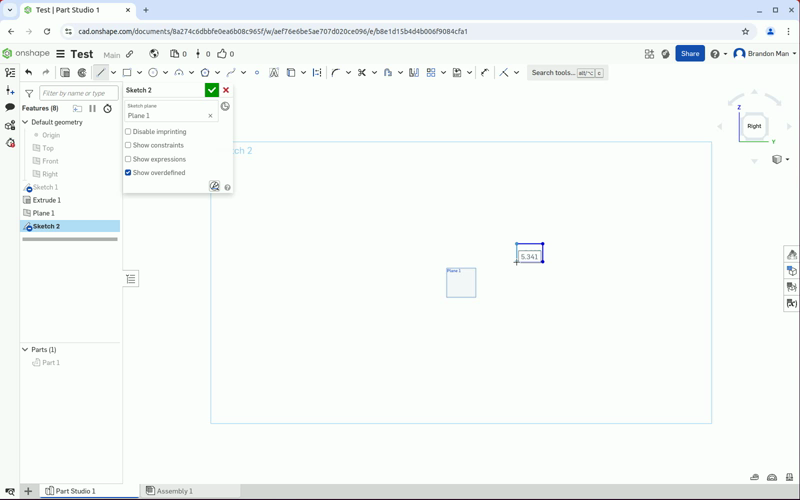
key(esc)
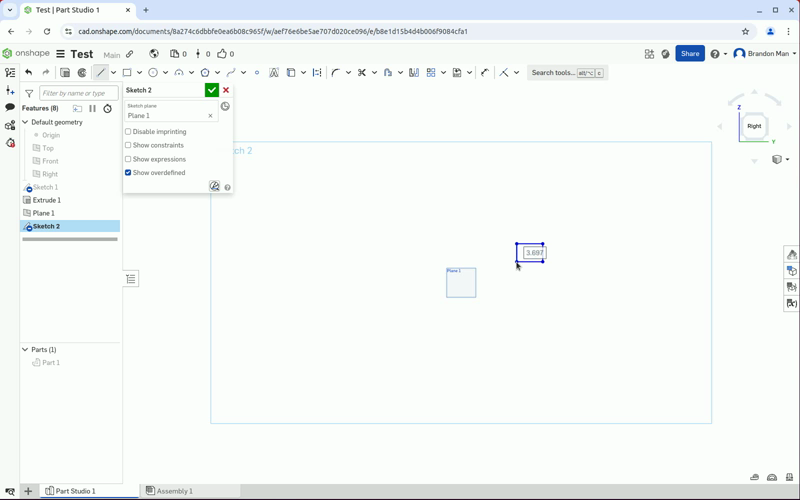
mouse_move(539, 259)
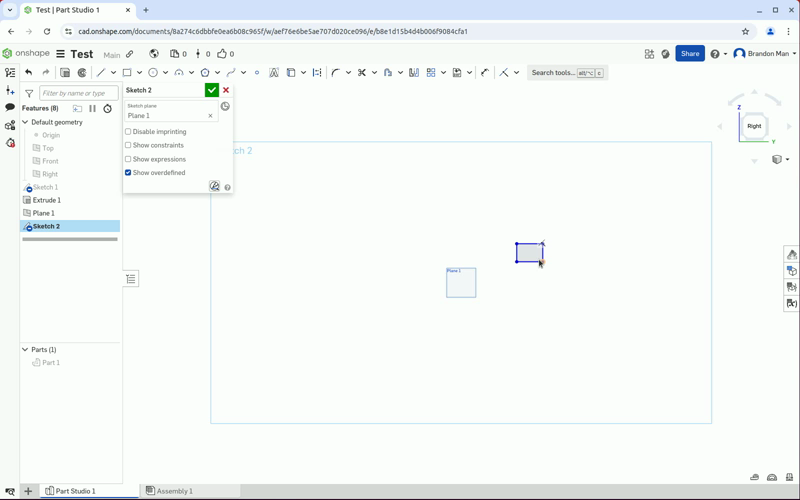
scroll(6)
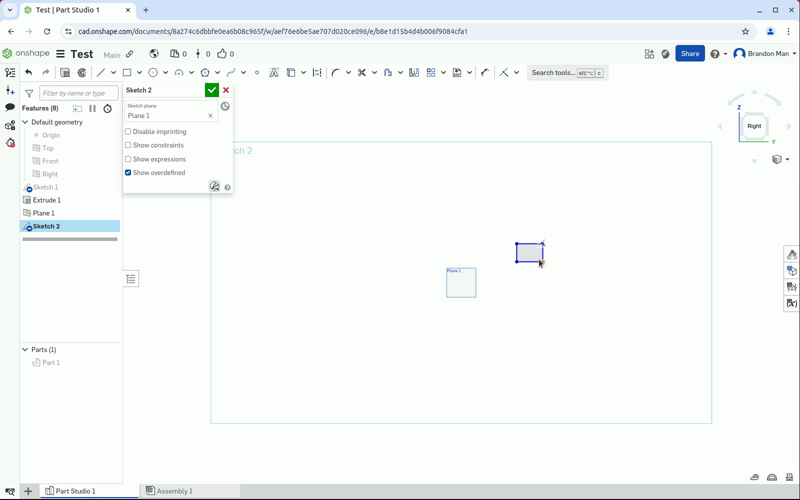
scroll(6)
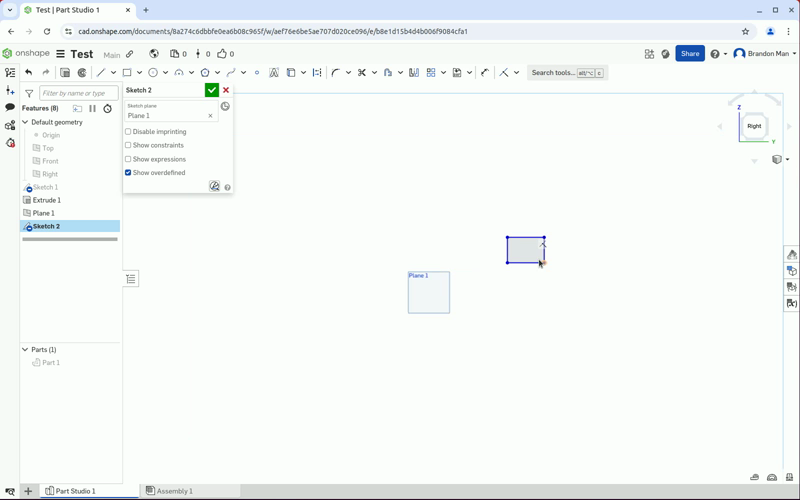
scroll(6)
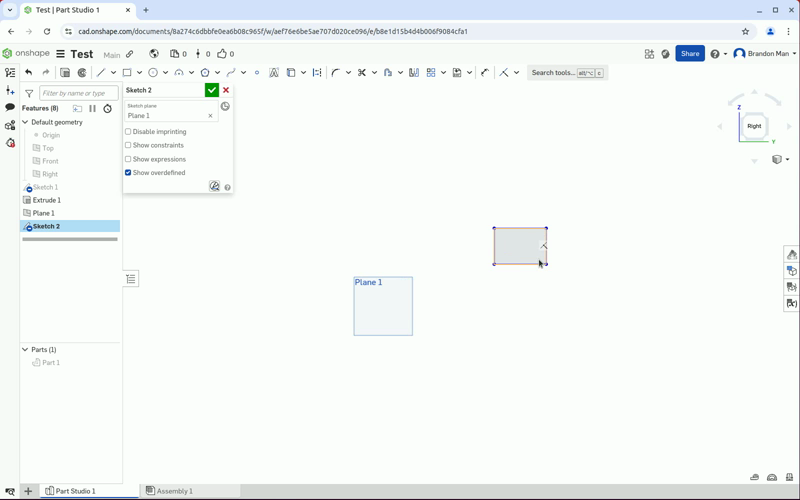
scroll(6)
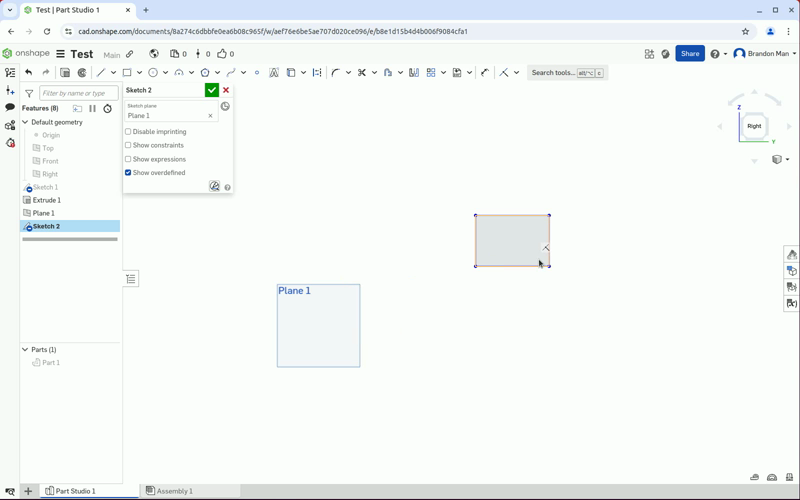
scroll(6)
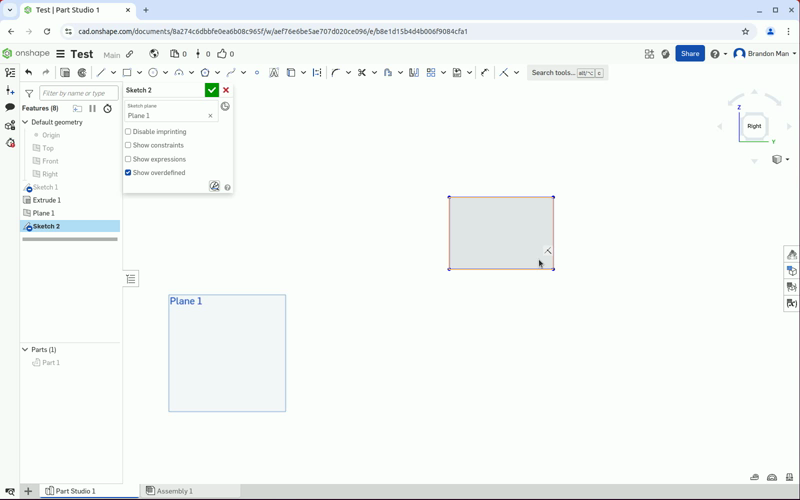
scroll(6)
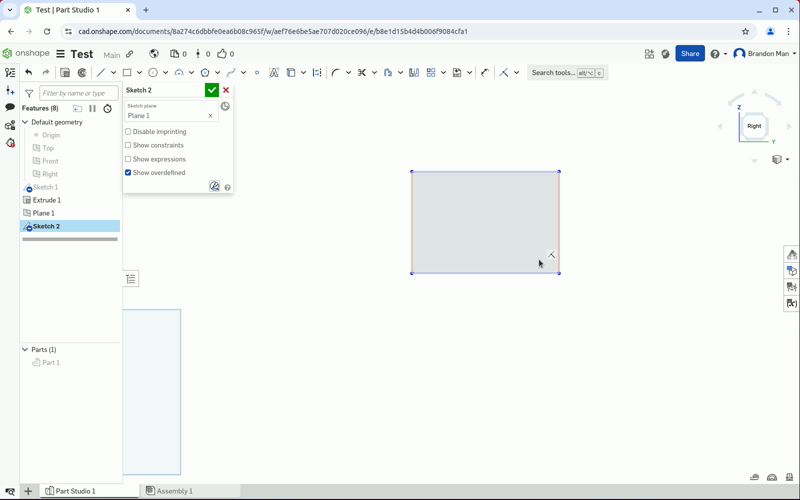
scroll(6)
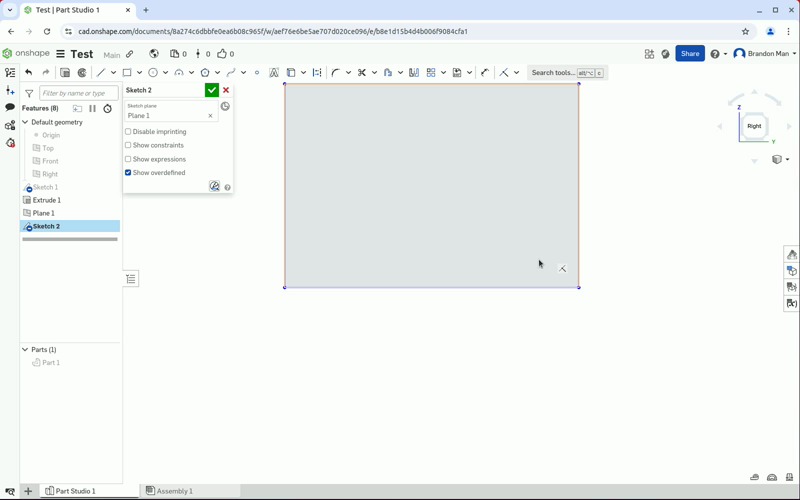
click(539, 259)
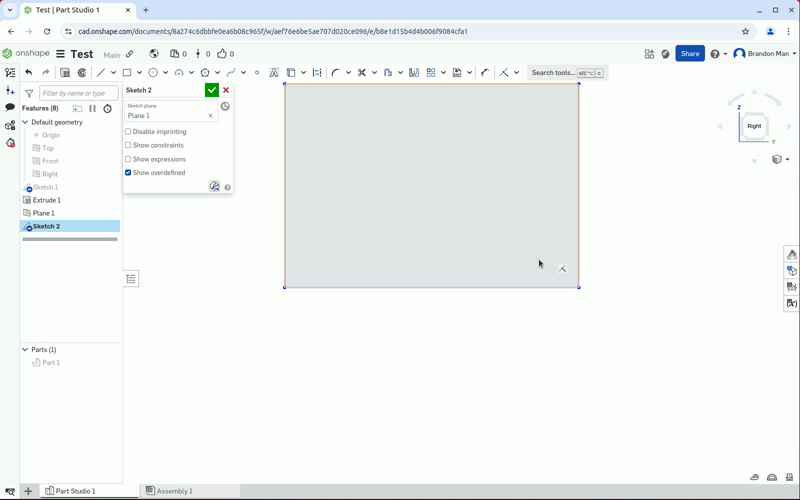
scroll(-6)
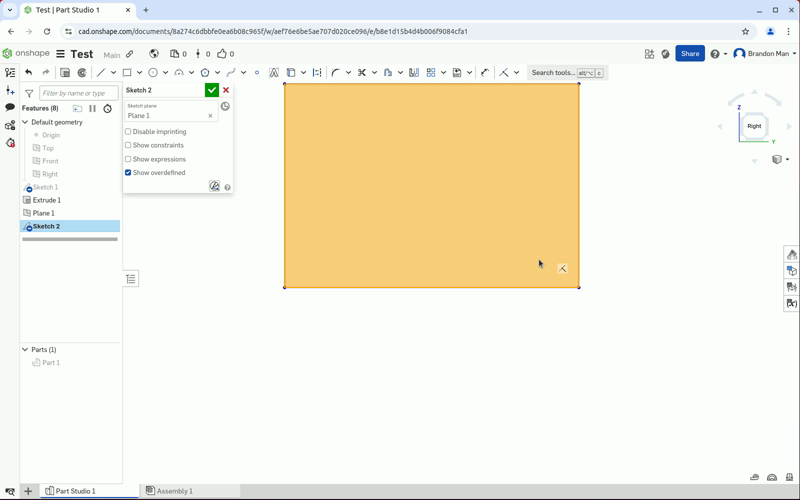
scroll(-6)
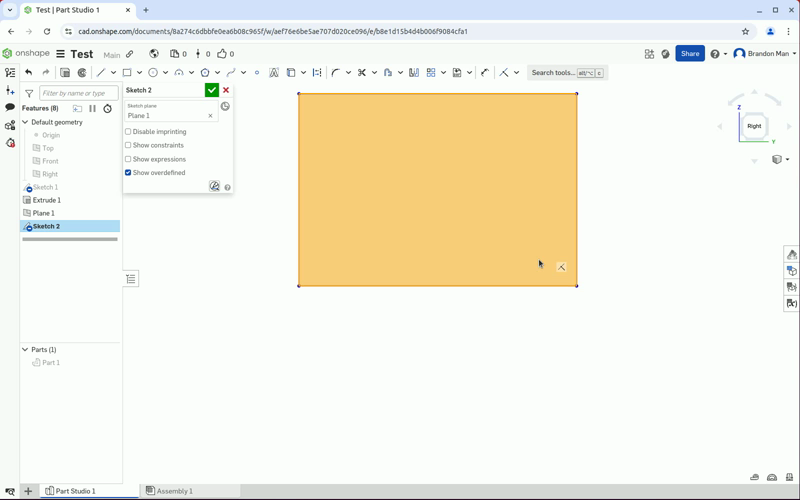
scroll(-6)
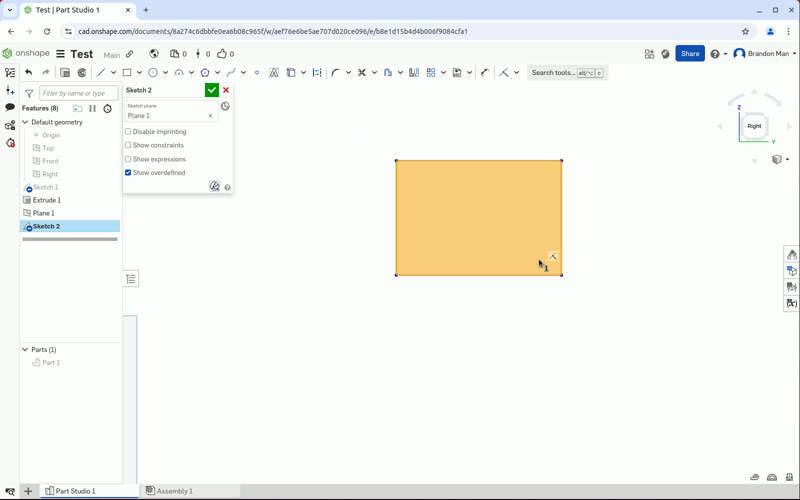
scroll(-6)
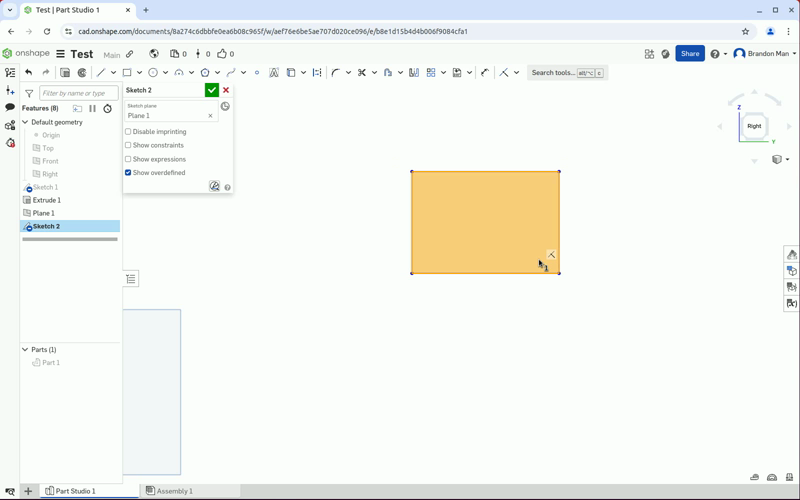
scroll(-6)
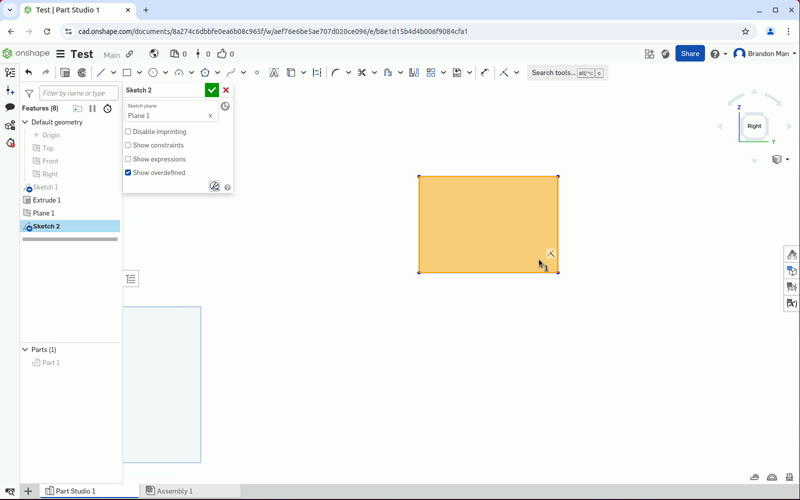
scroll(-6)
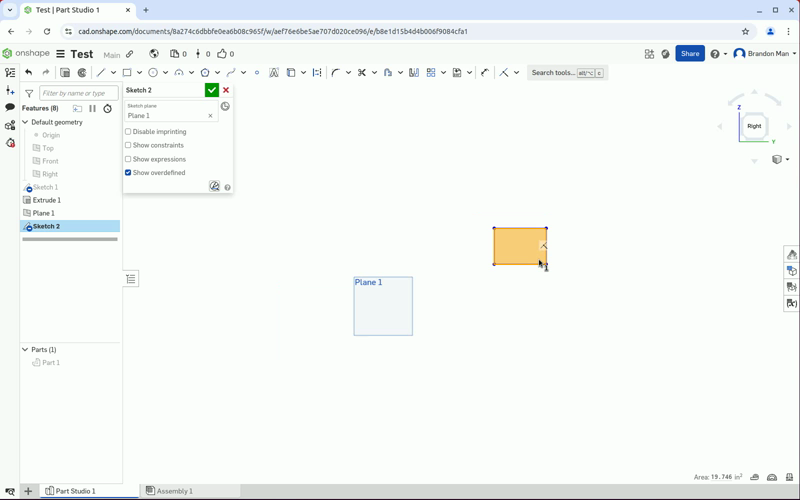
scroll(-6)
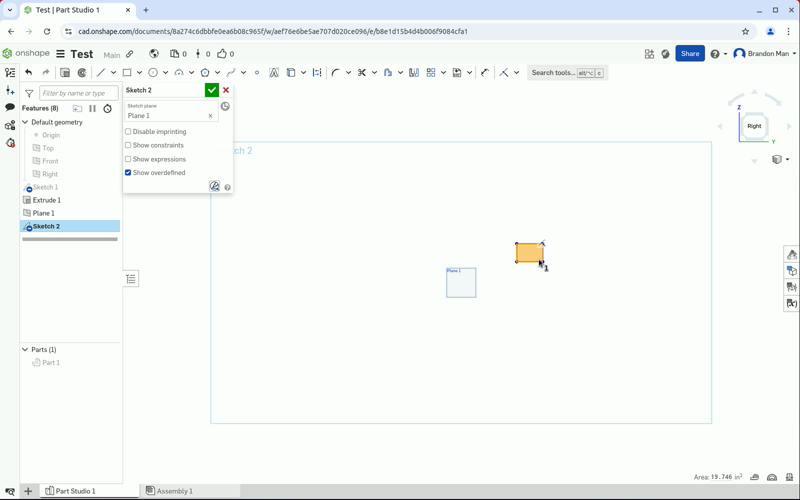
mouse_move(73, 352)
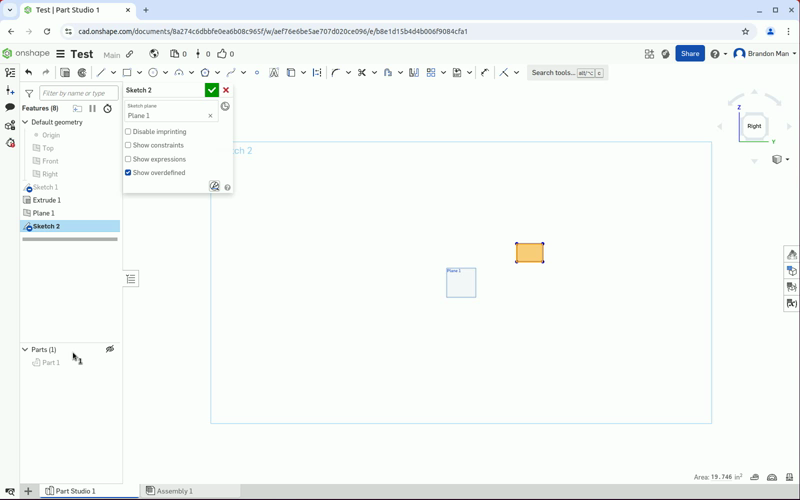
key(shift+y)
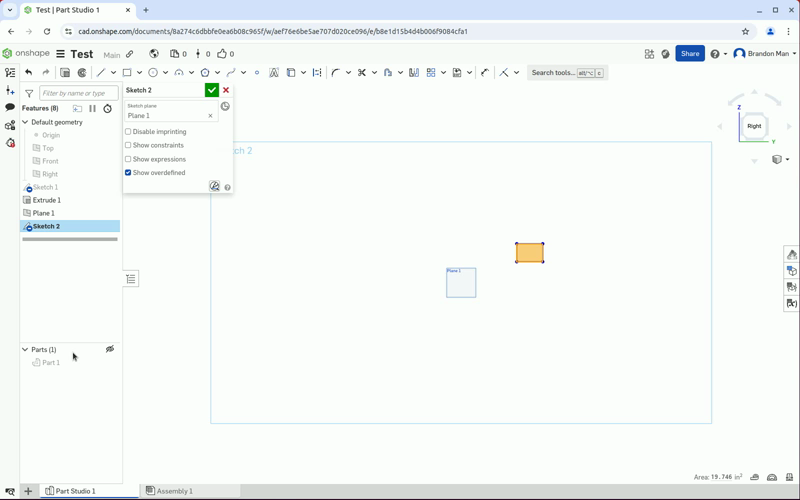
key(shift+e)
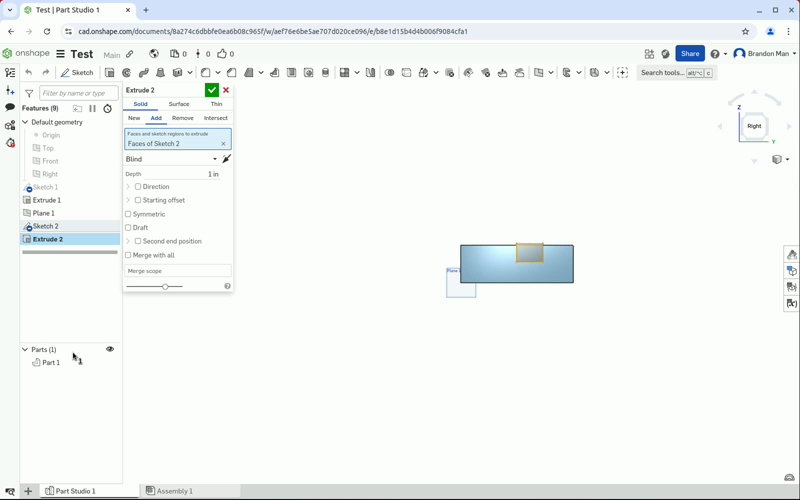
mouse_move(143, 106)
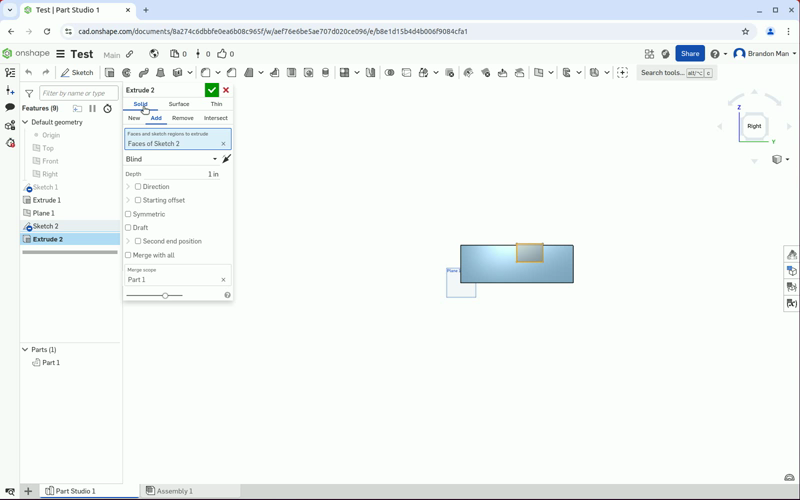
click(143, 106)
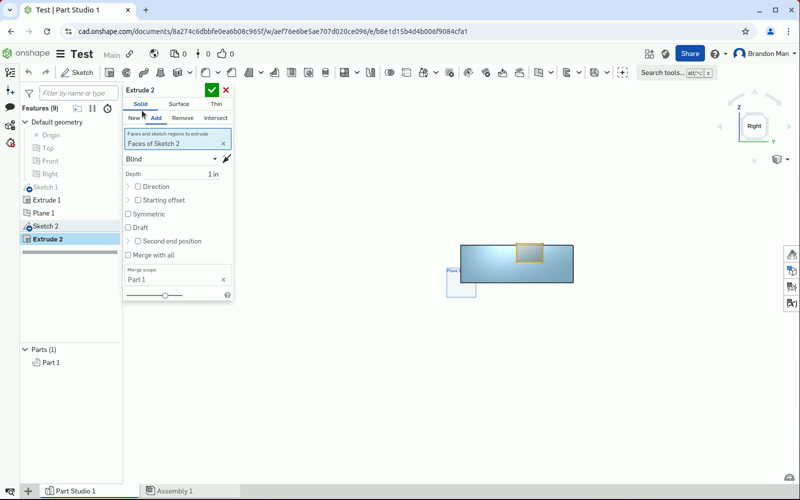
mouse_move(137, 120)
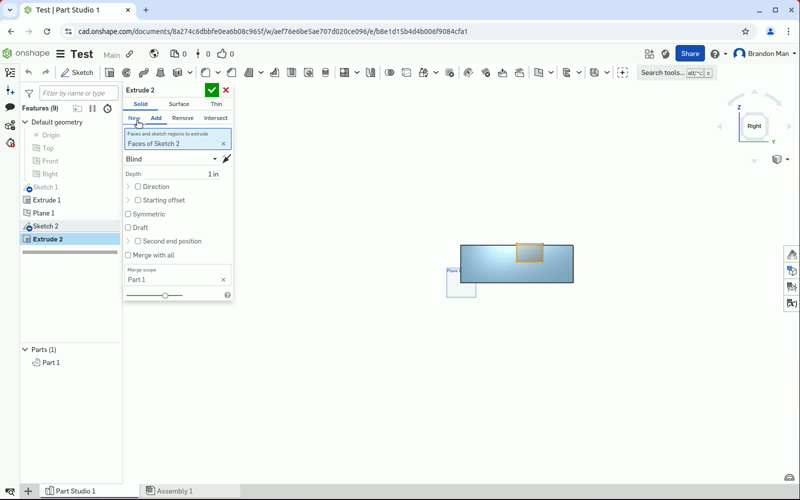
click(137, 120)
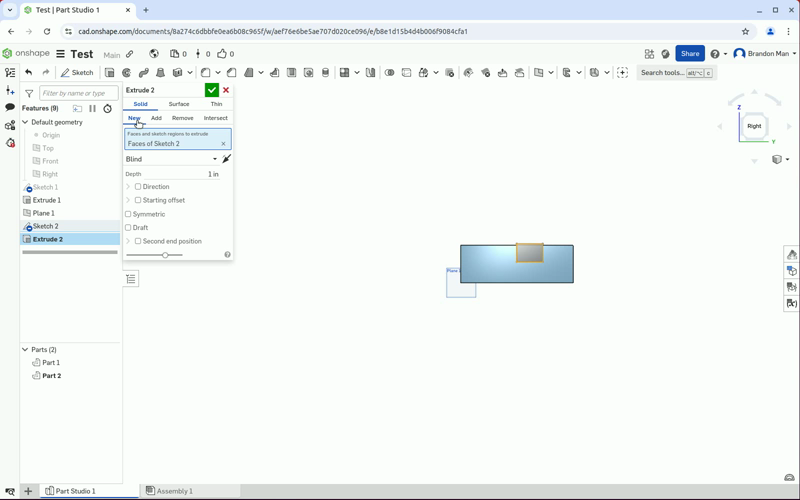
key(tab, 4)
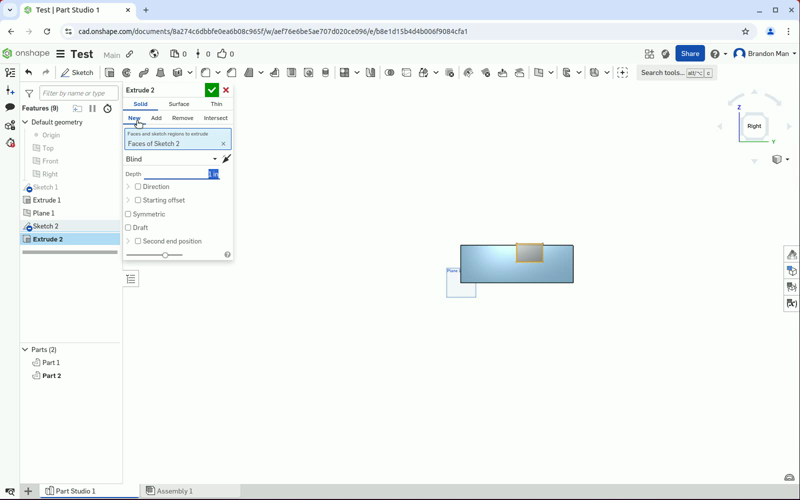
text(5.055)
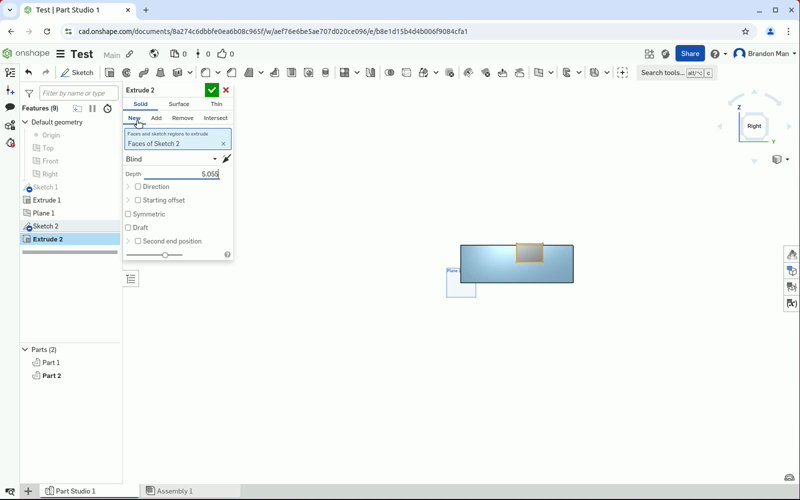
key(enter)
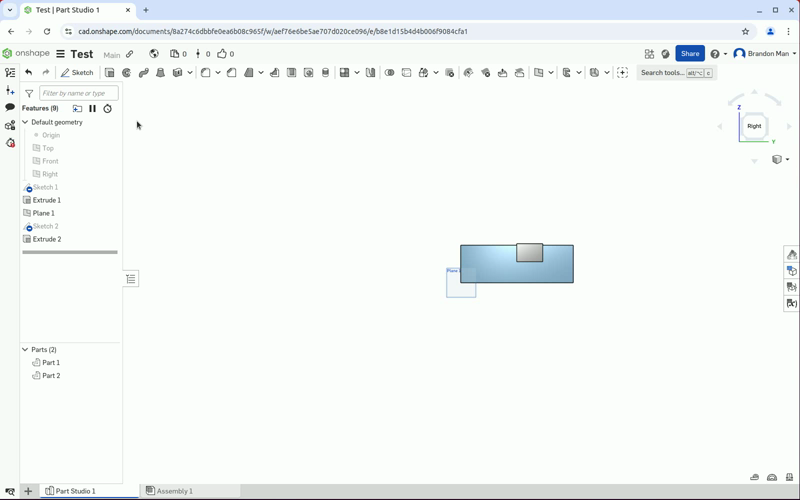
key(shift+h)
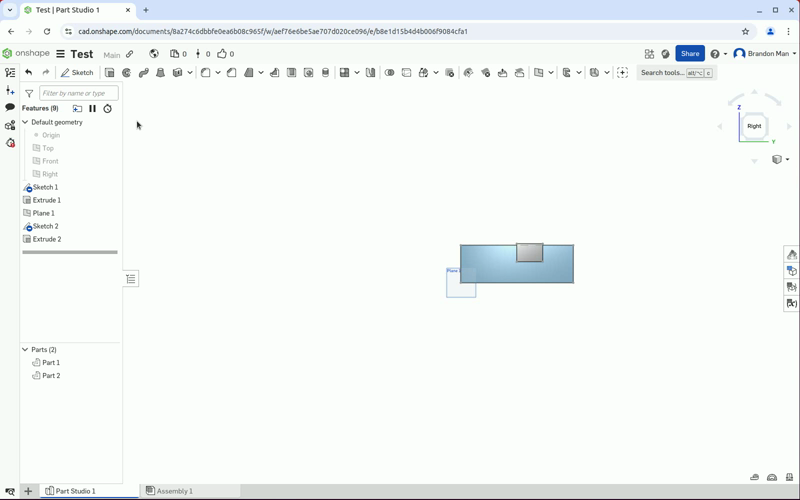
key(shift+h)
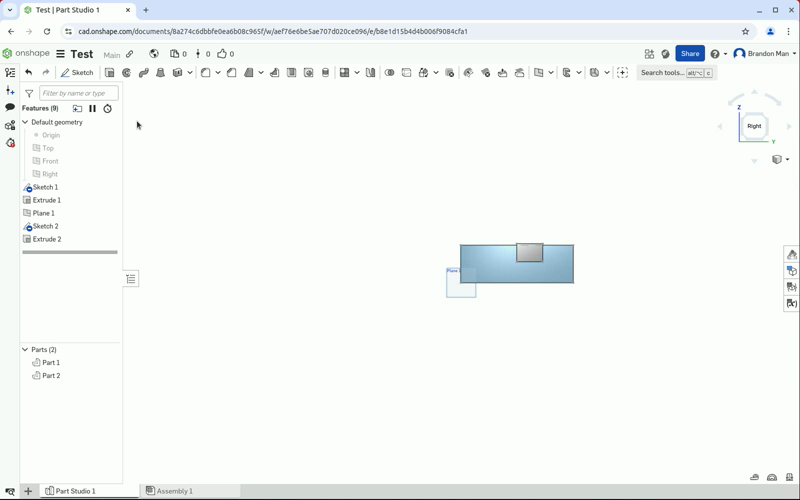
key(shift+7)
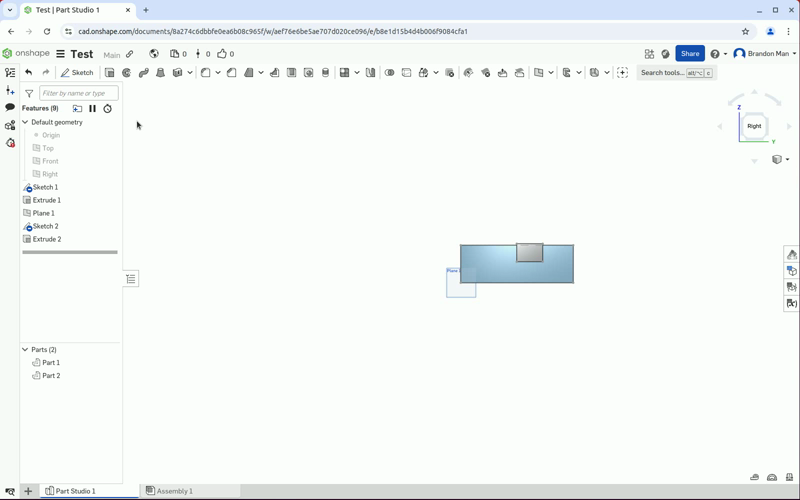
key(right, 2)
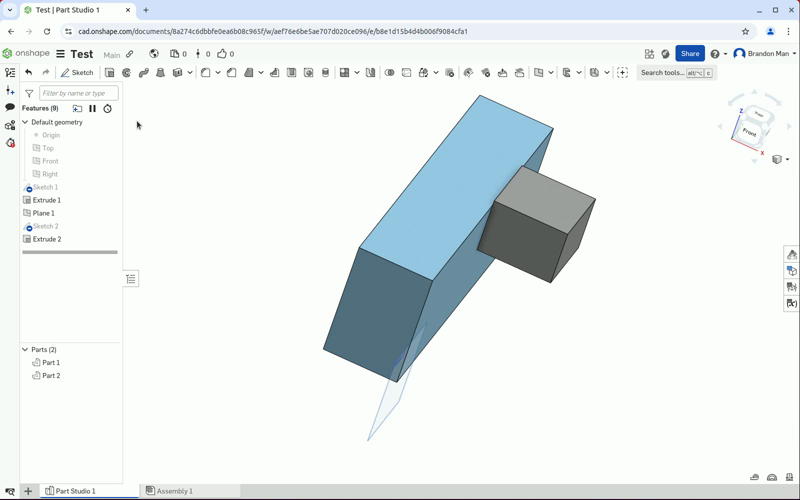
key(down, 2)
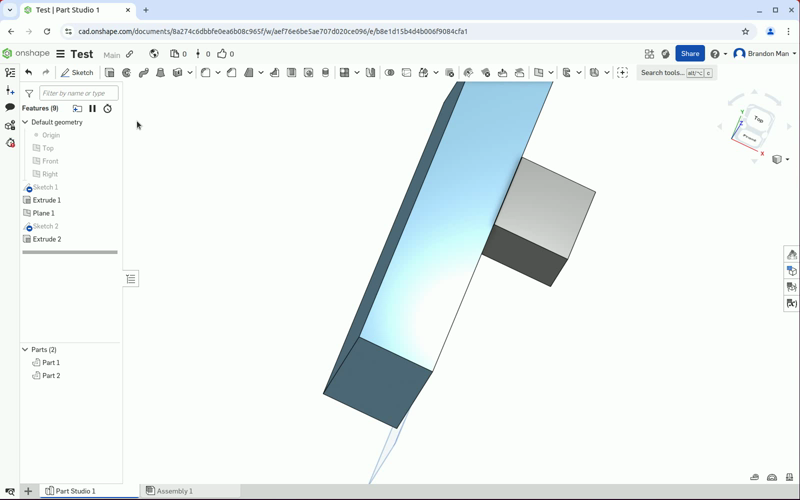
key(up, 2)
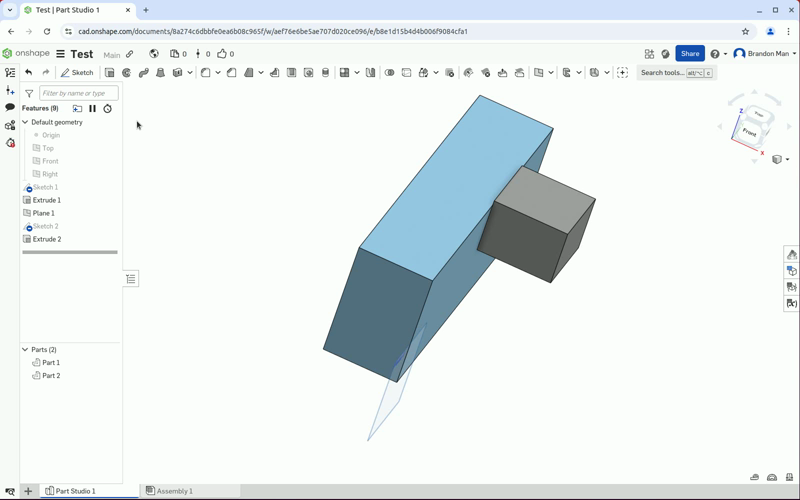
key(left, 2)
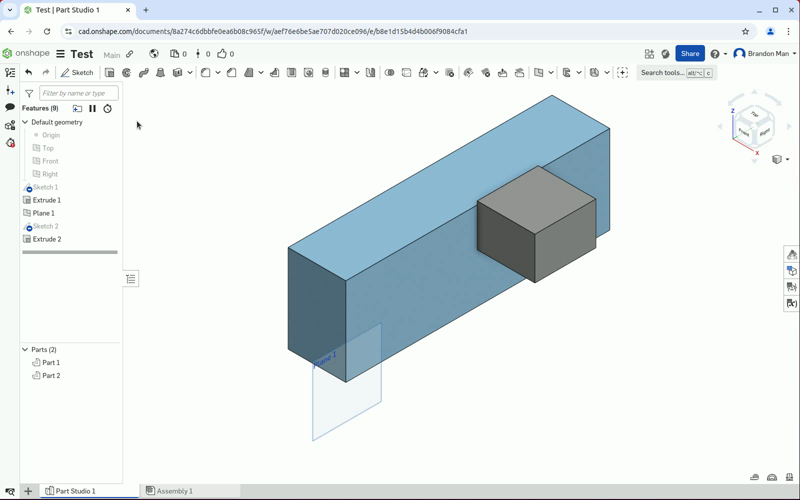
mouse_move(73, 189)
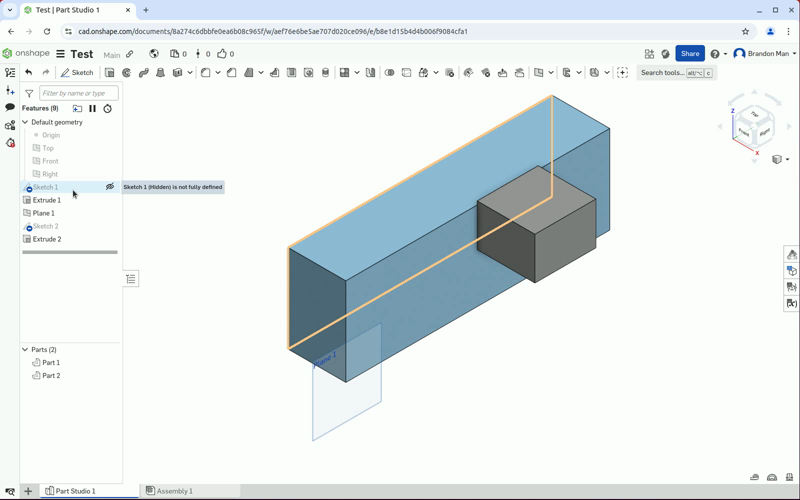
click(73, 189)